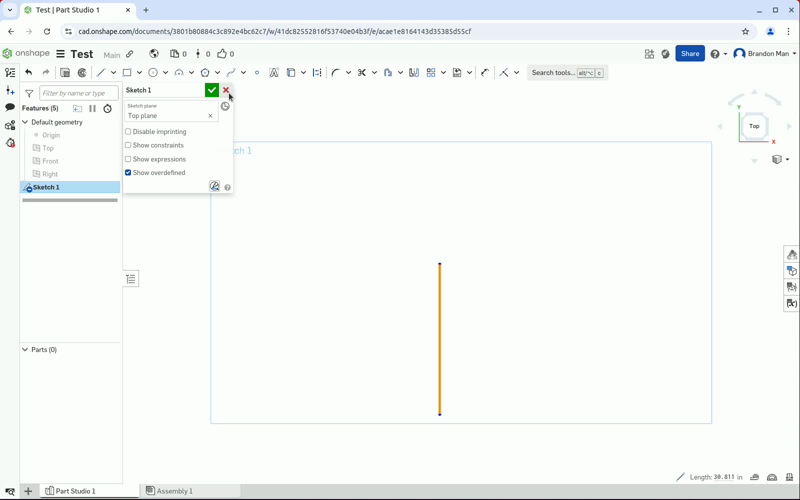
key(shift+h)
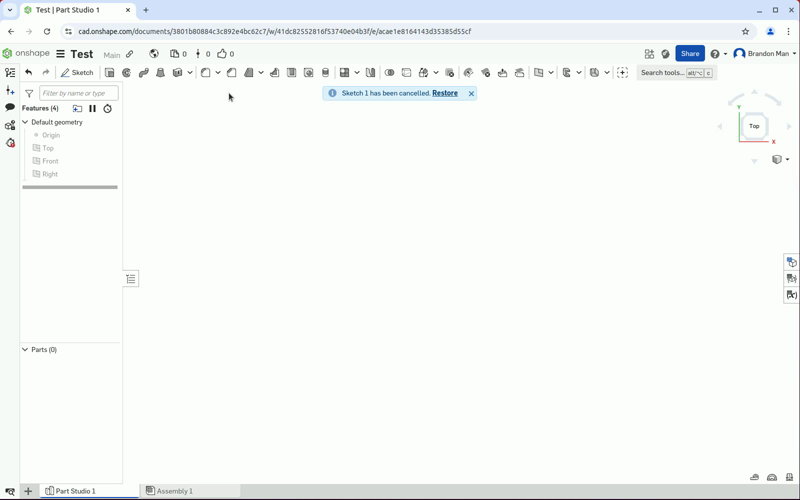
mouse_move(73, 352)
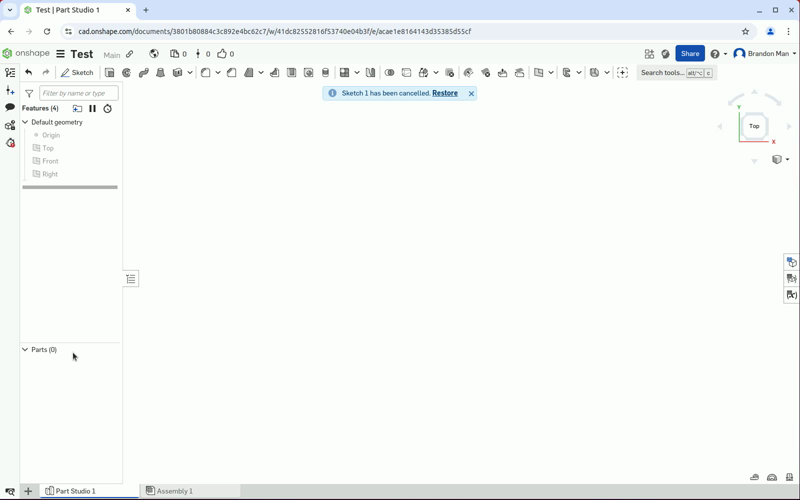
key(y)
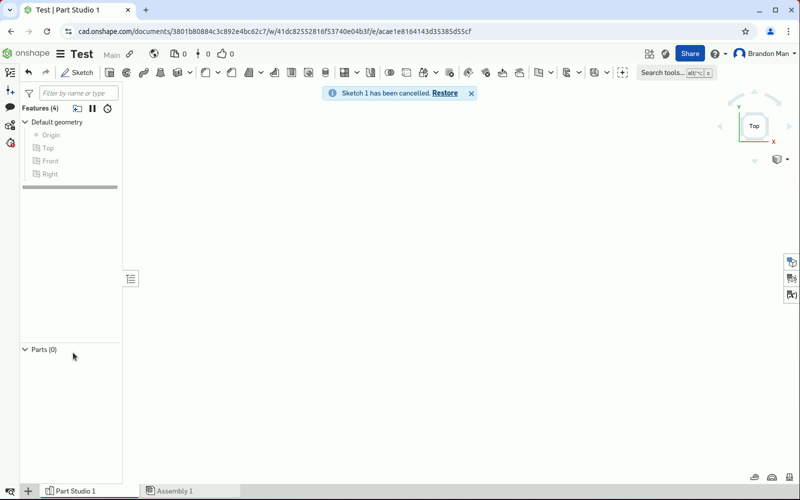
key(shift+p)
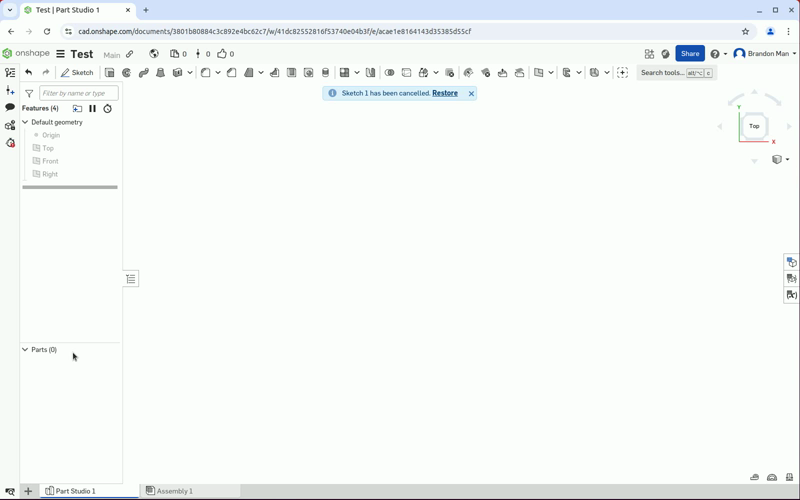
key(space)
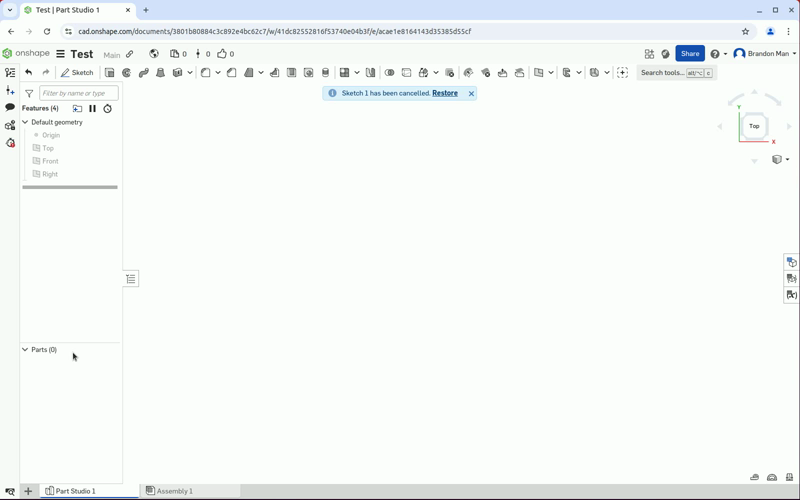
key_down(shift)
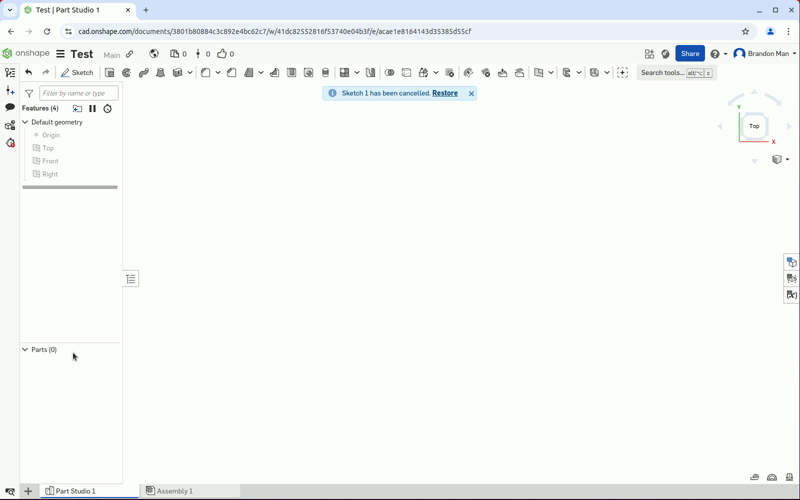
key(up)
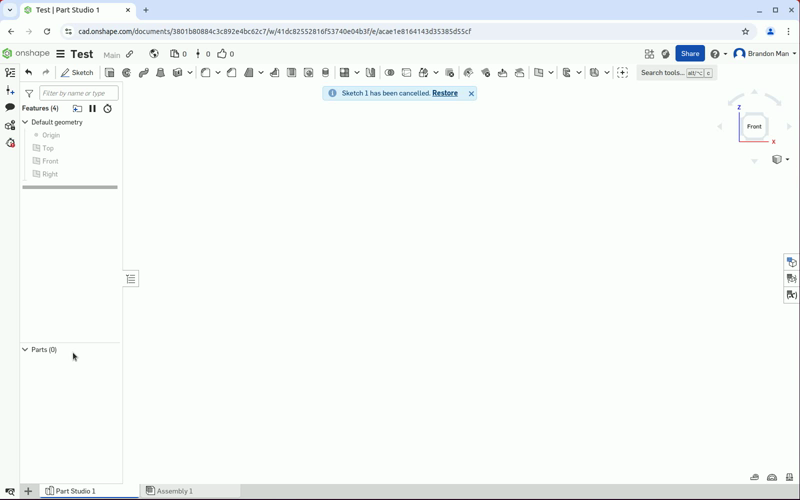
key_up(shift)
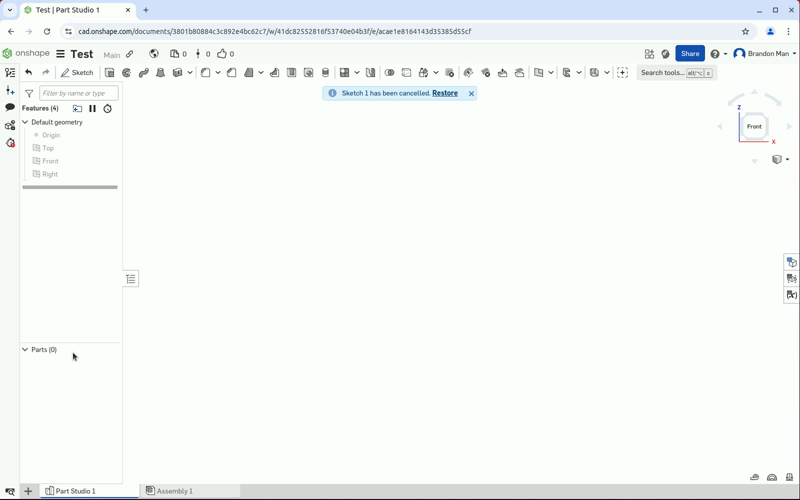
mouse_move(73, 352)
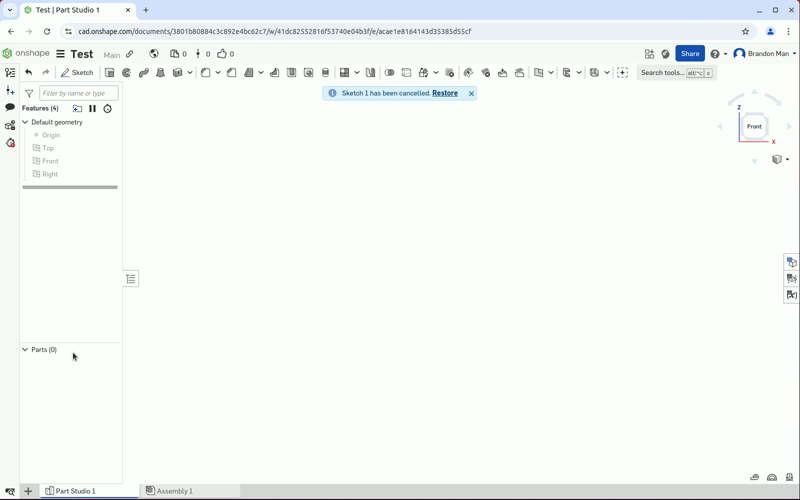
key(shift+y)
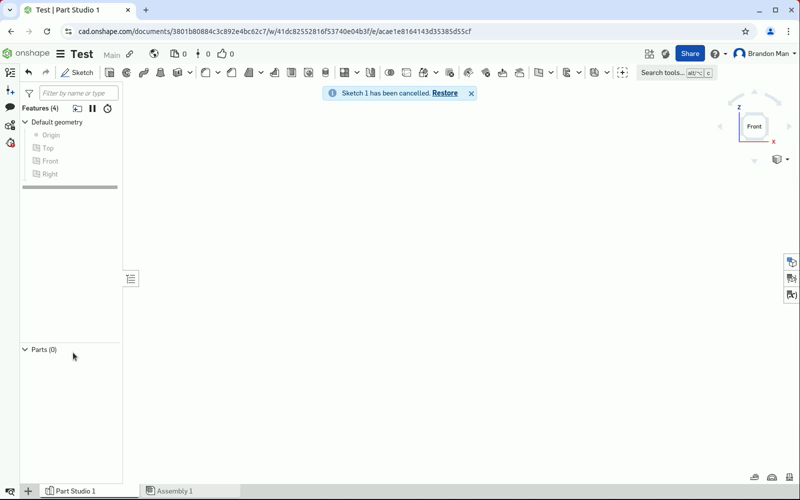
key(shift+s)
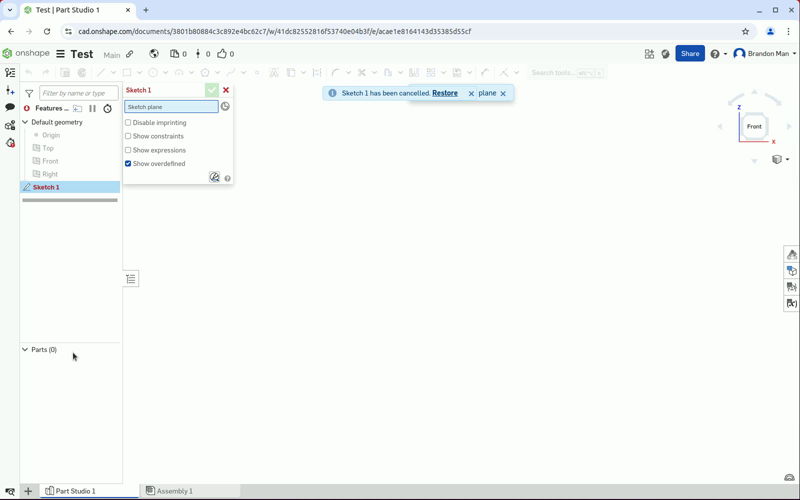
mouse_move(73, 163)
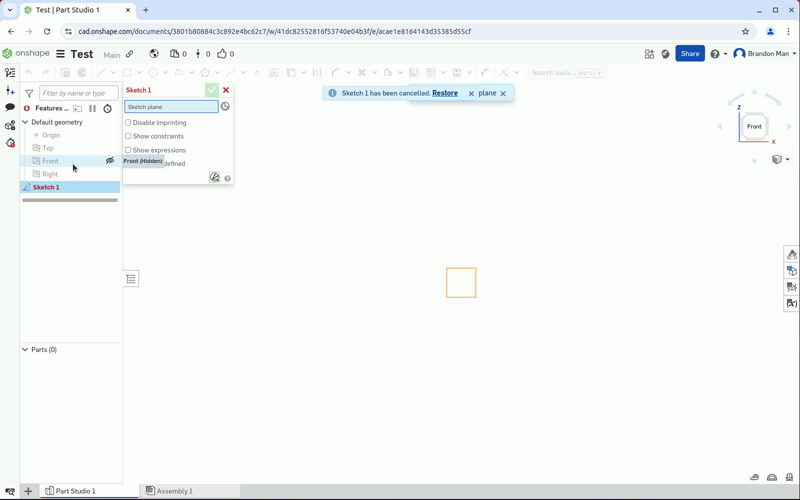
click(73, 163)
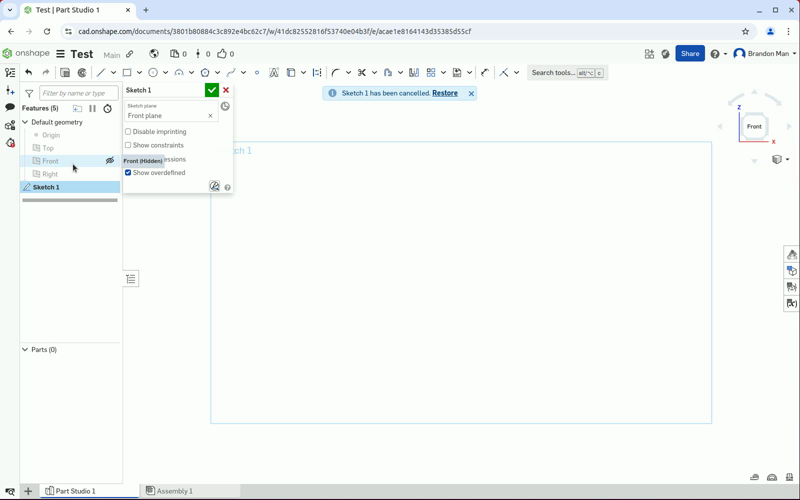
mouse_move(73, 352)
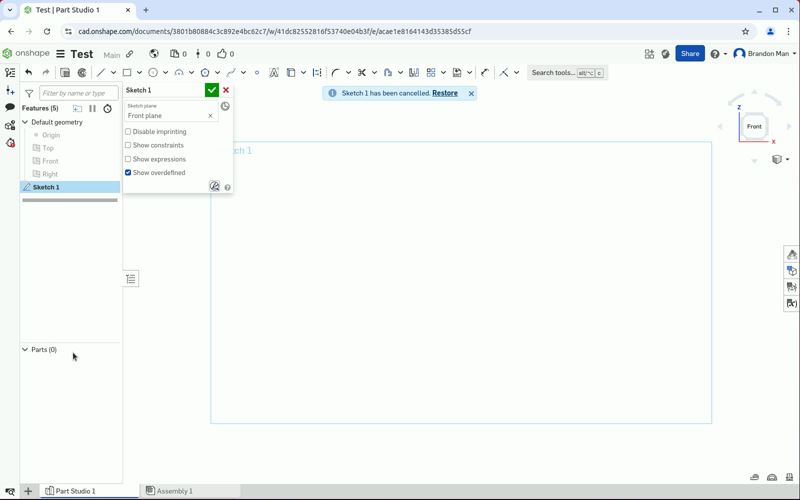
key(y)
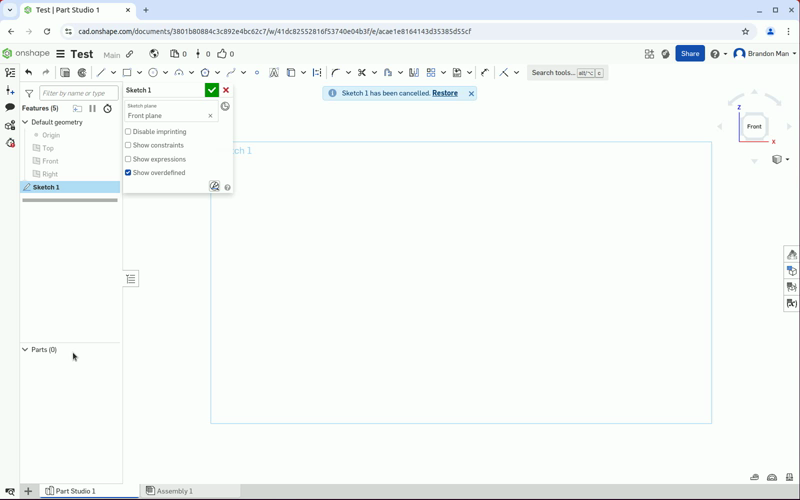
key(c)
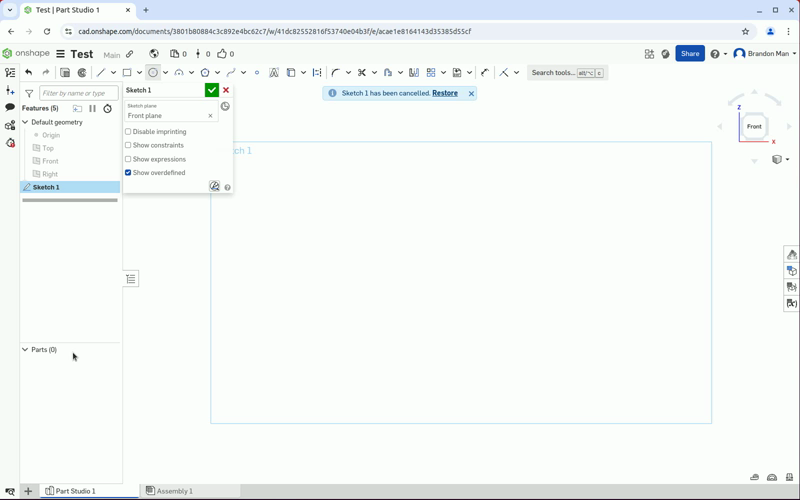
key_down(shift)
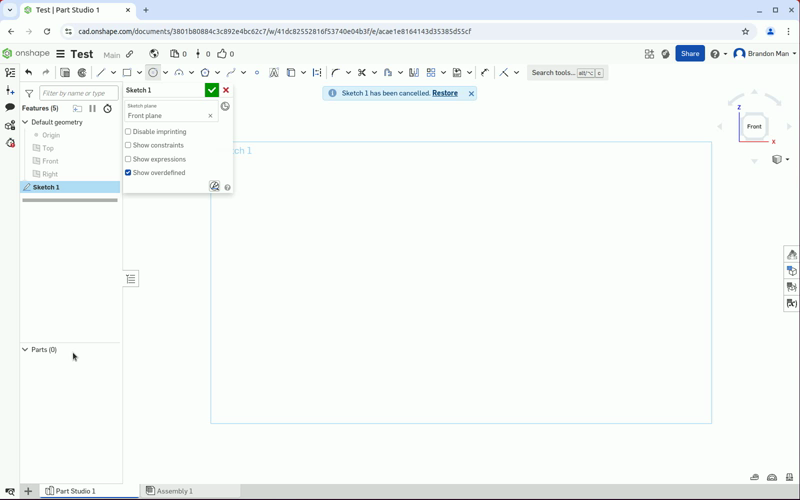
mouse_move(460, 282)
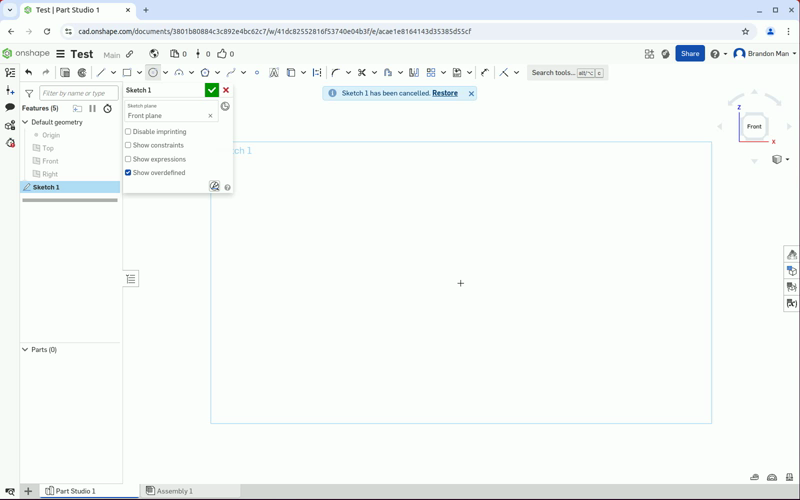
click(460, 282)
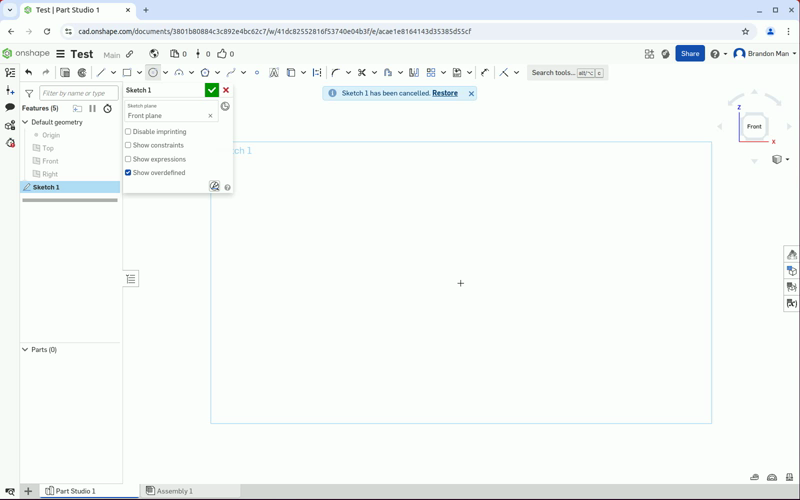
key_up(shift)
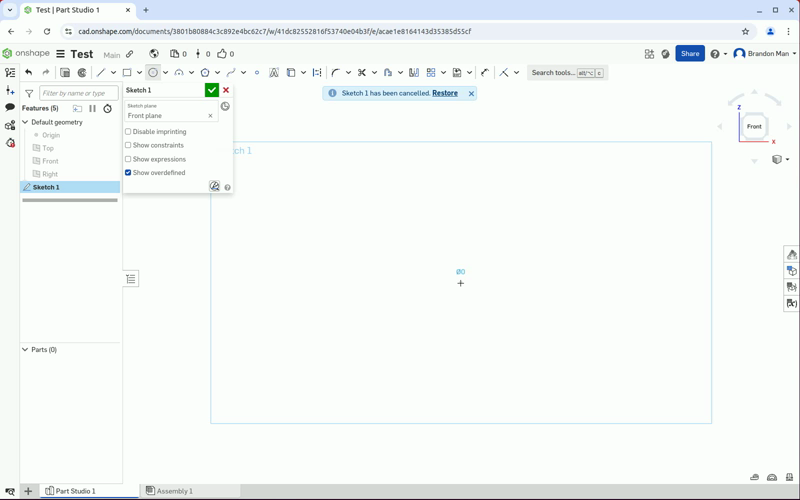
mouse_move(505, 282)
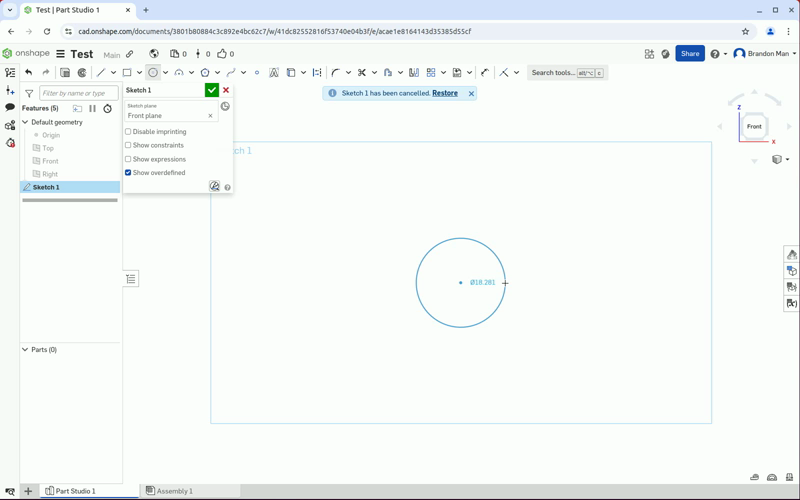
click(505, 282)
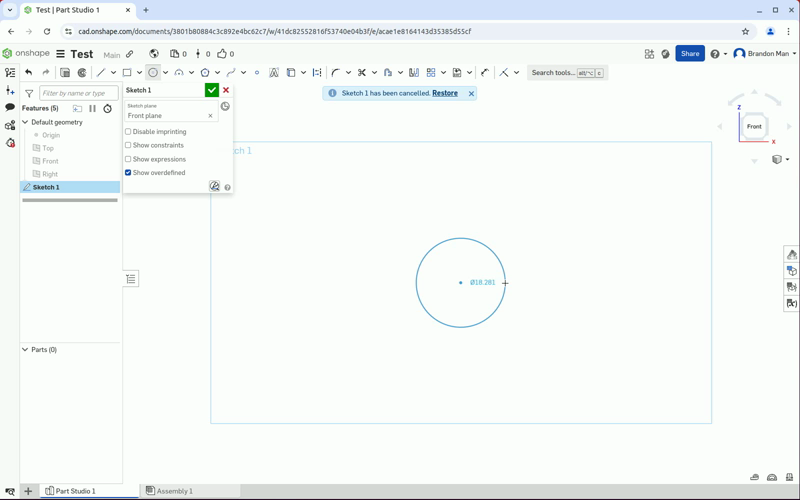
key(esc)
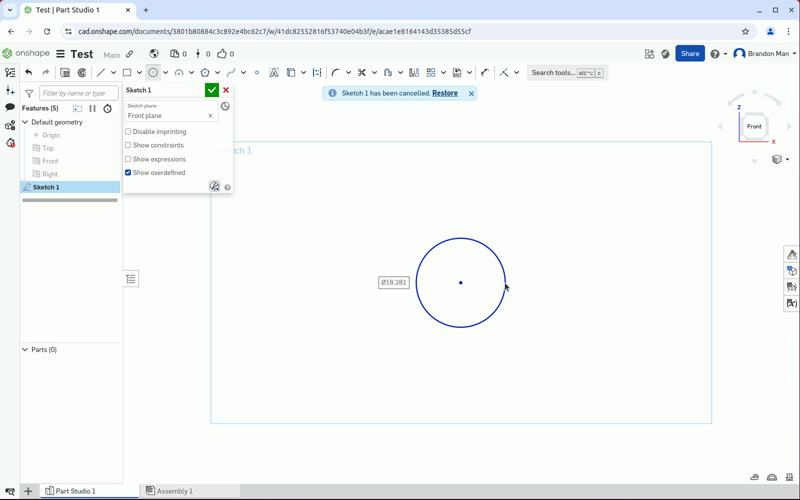
key(c)
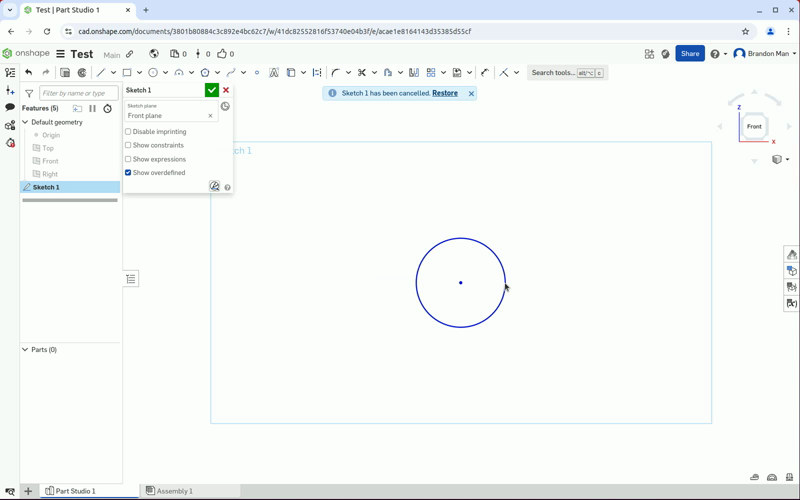
key_down(shift)
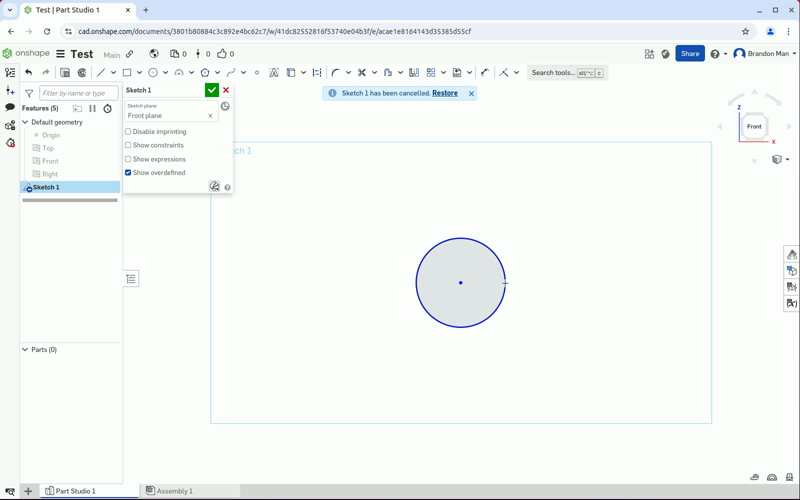
mouse_move(460, 282)
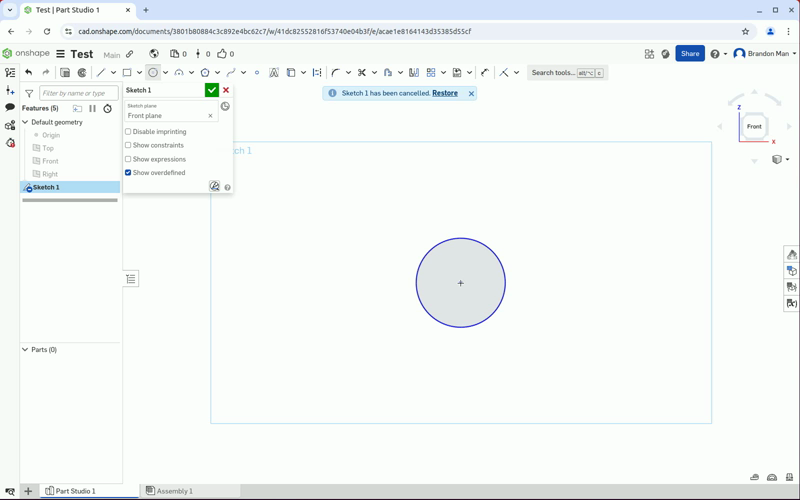
click(460, 282)
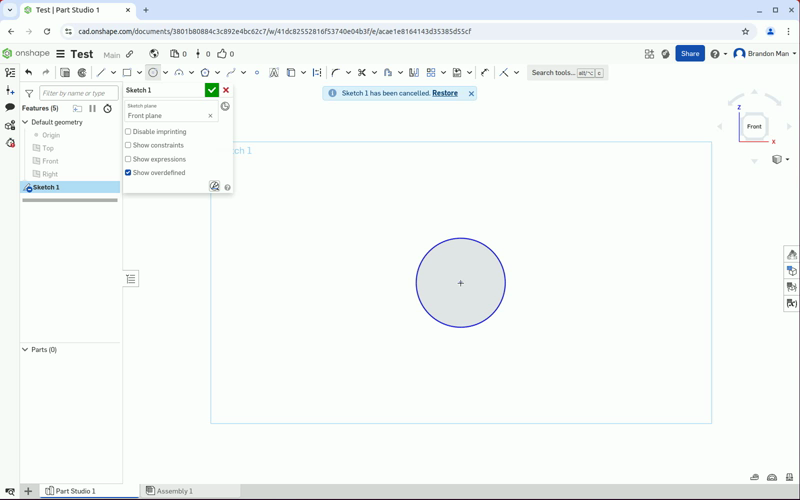
key_up(shift)
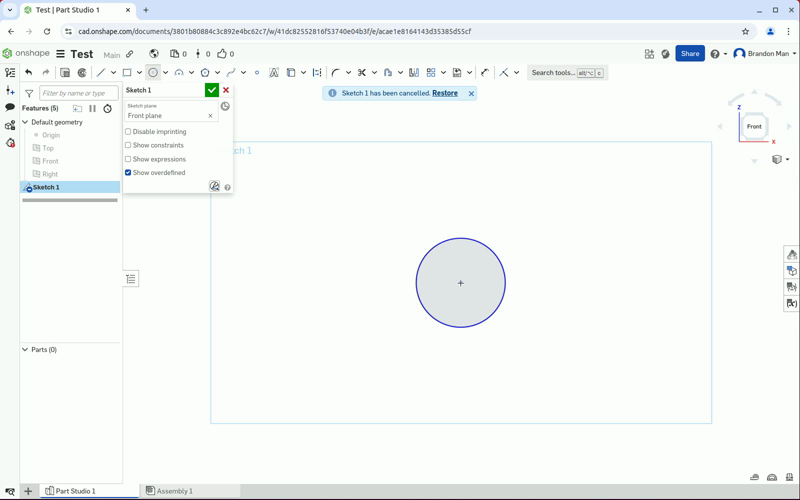
mouse_move(478, 282)
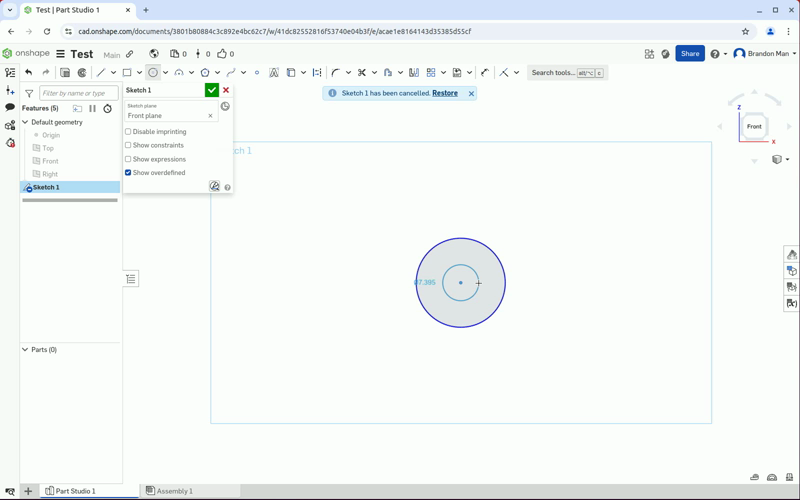
click(478, 282)
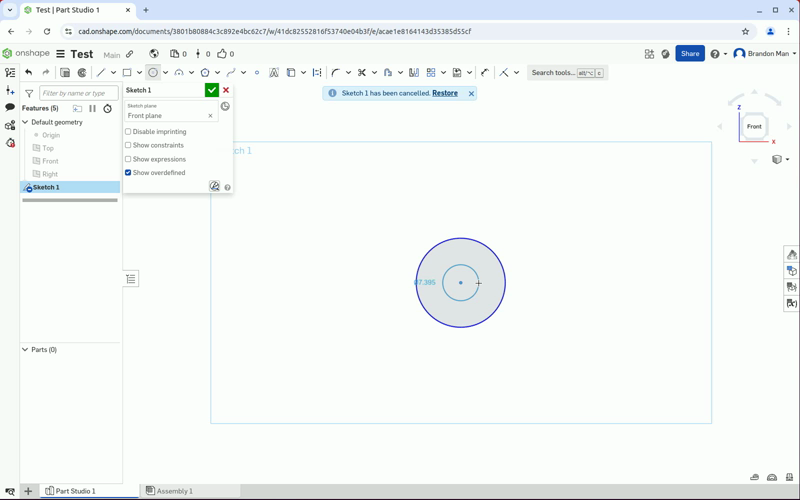
key(esc)
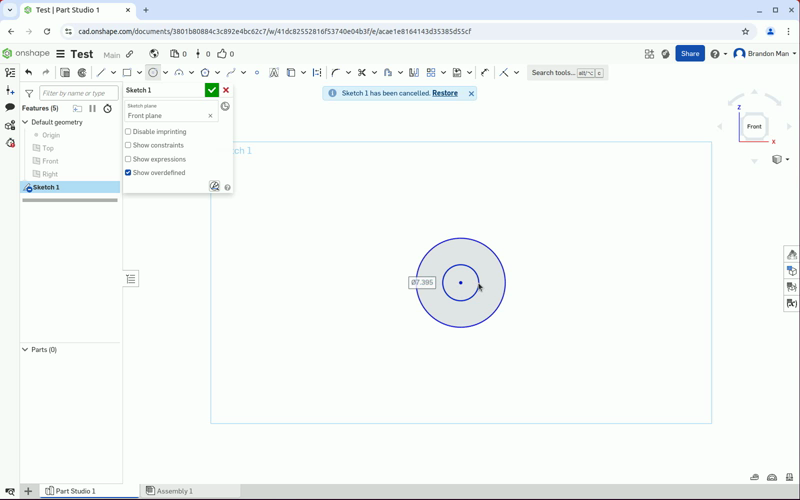
mouse_move(447, 255)
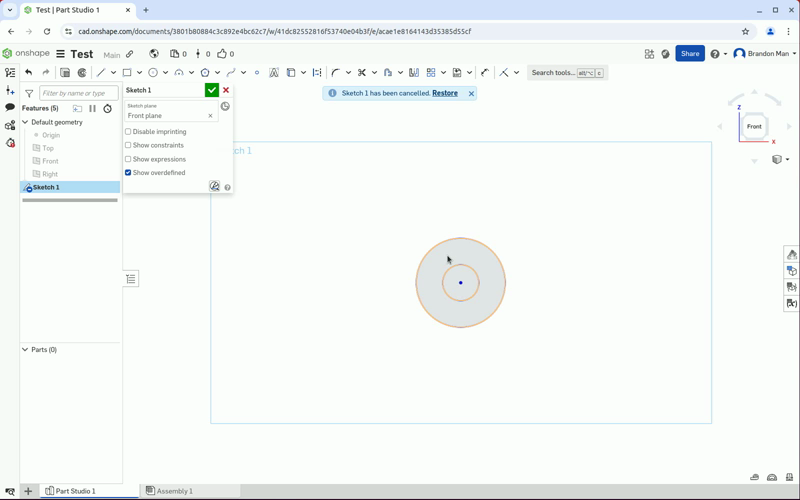
click(447, 255)
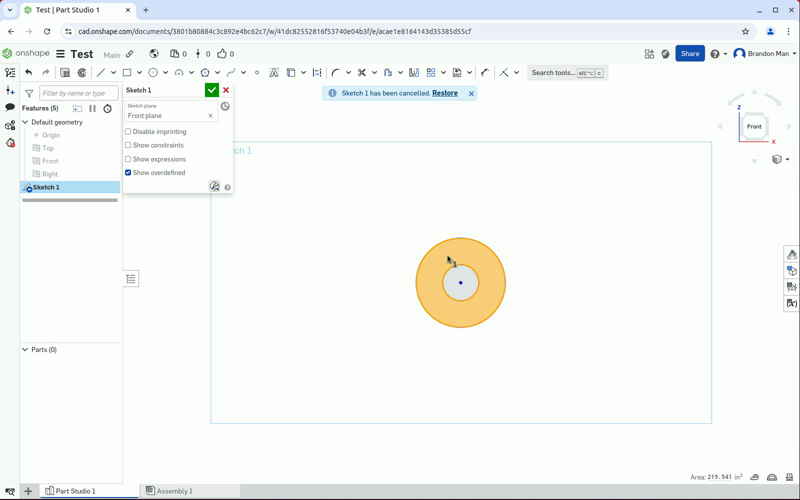
mouse_move(73, 352)
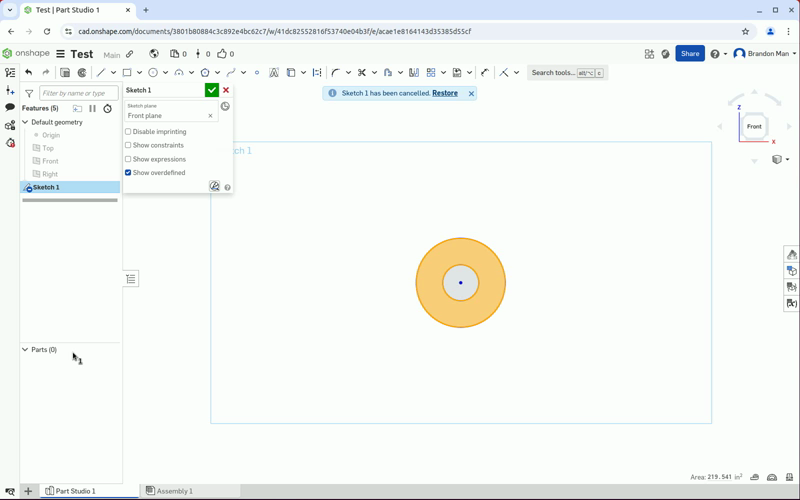
key(shift+y)
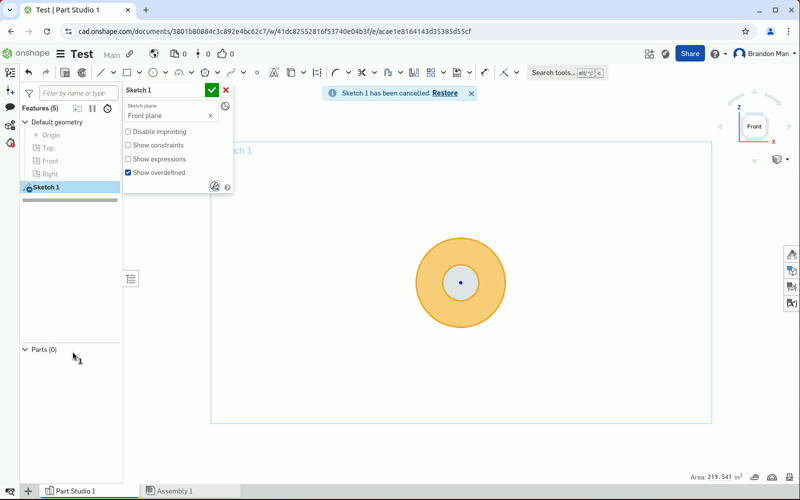
key(shift+e)
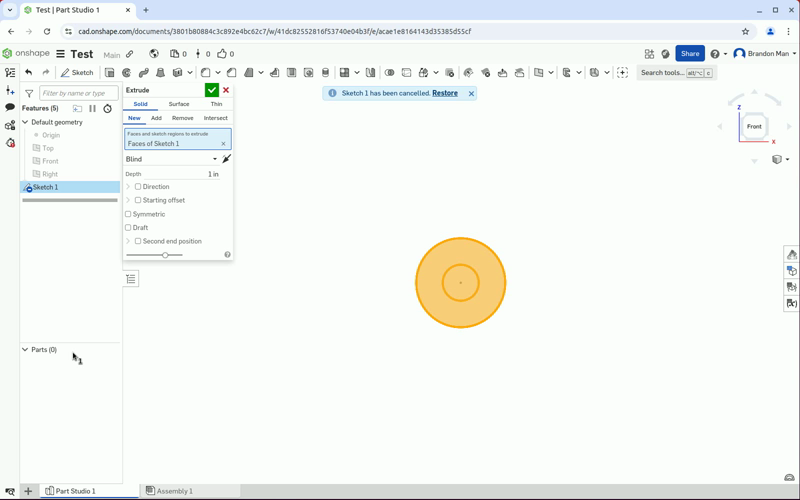
mouse_move(143, 106)
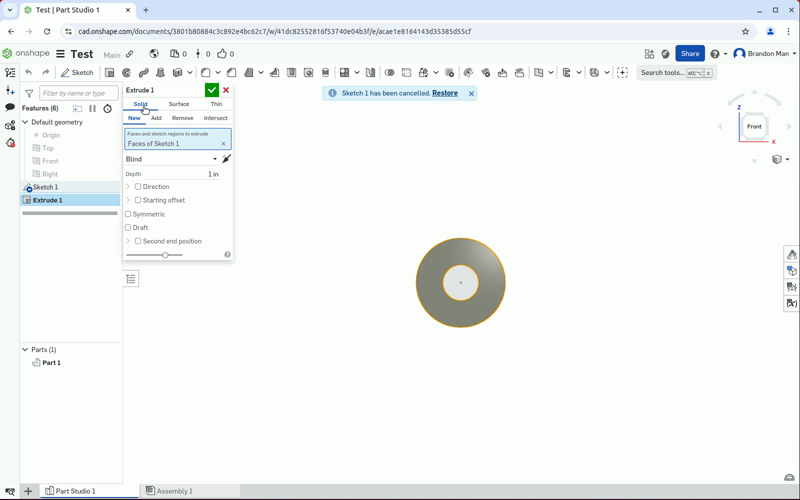
click(143, 106)
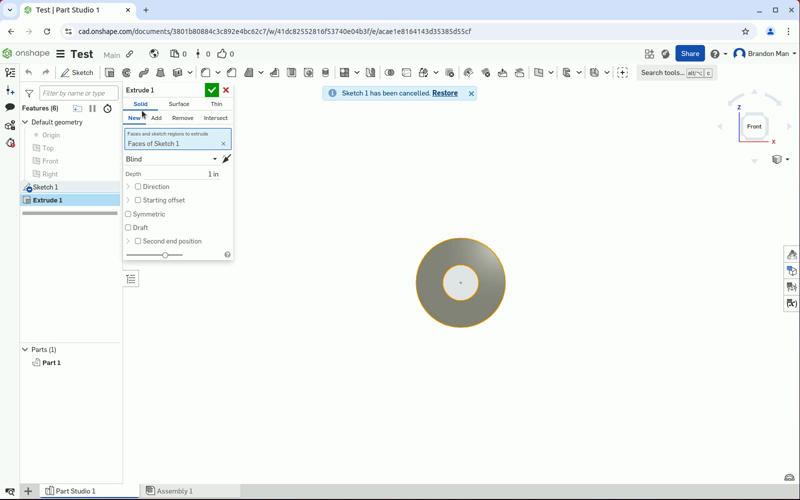
mouse_move(137, 120)
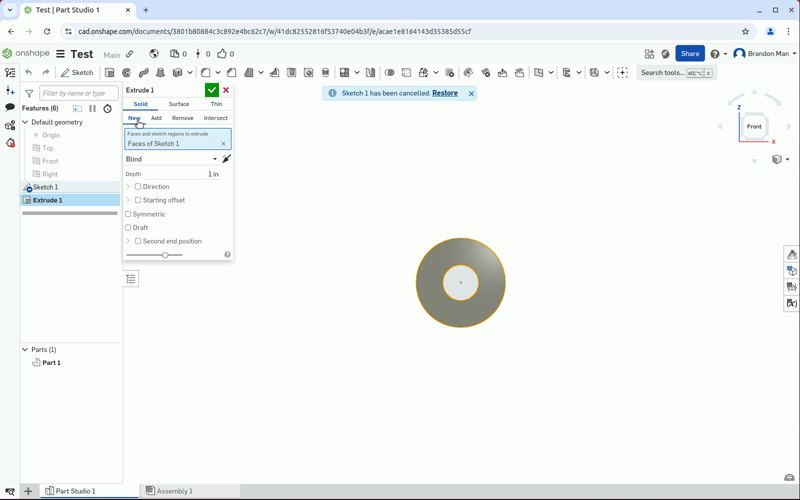
click(137, 120)
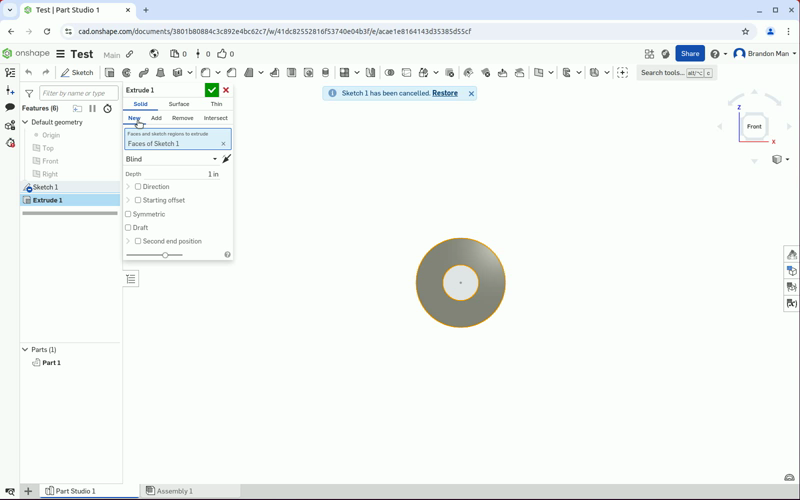
key(tab, 4)
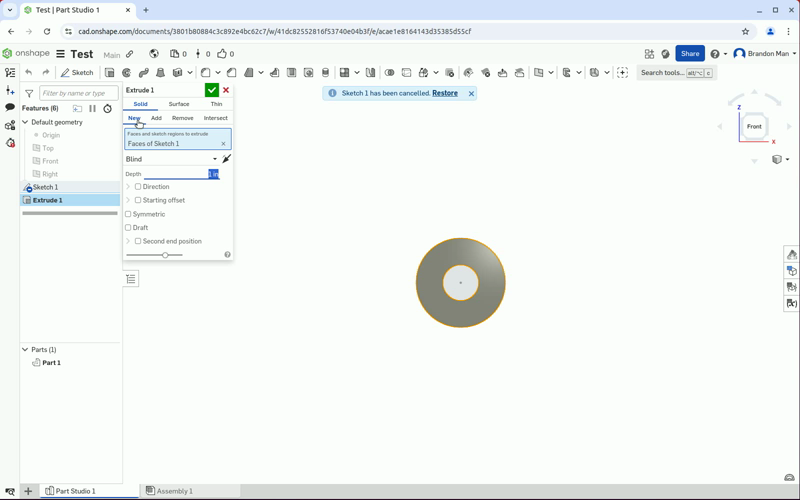
text(3.611)
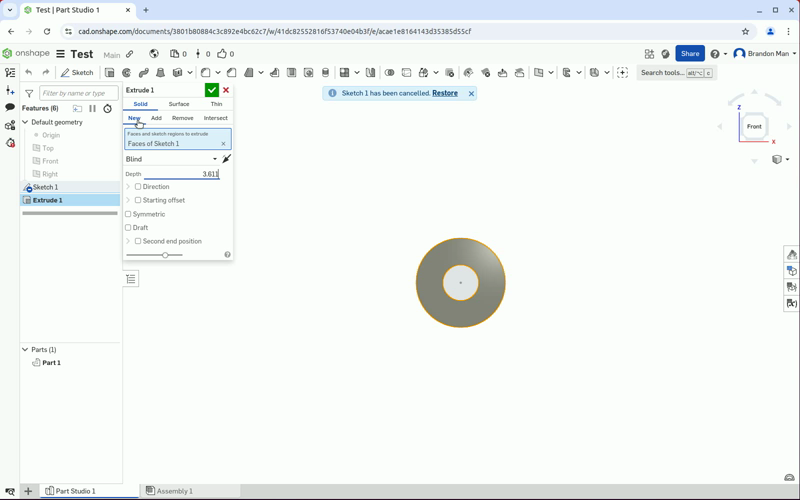
key(enter)
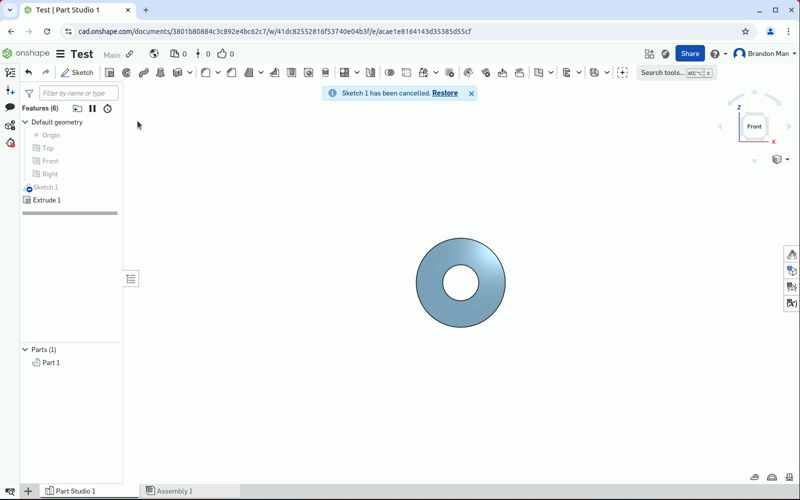
key(shift+h)
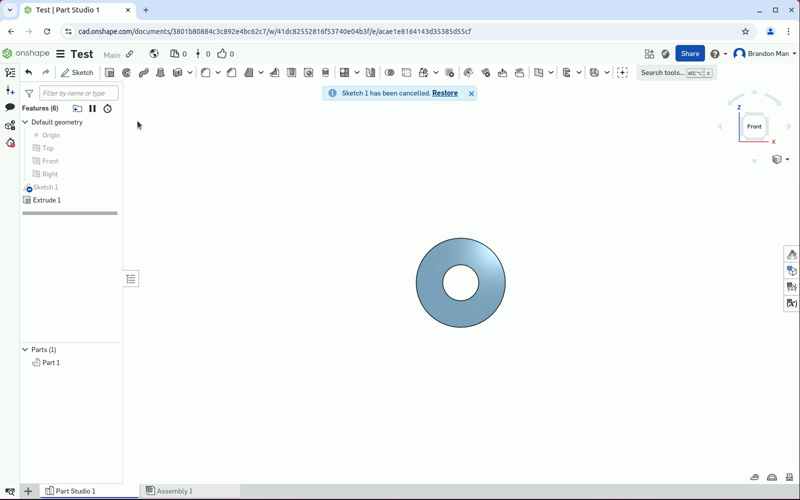
key(shift+h)
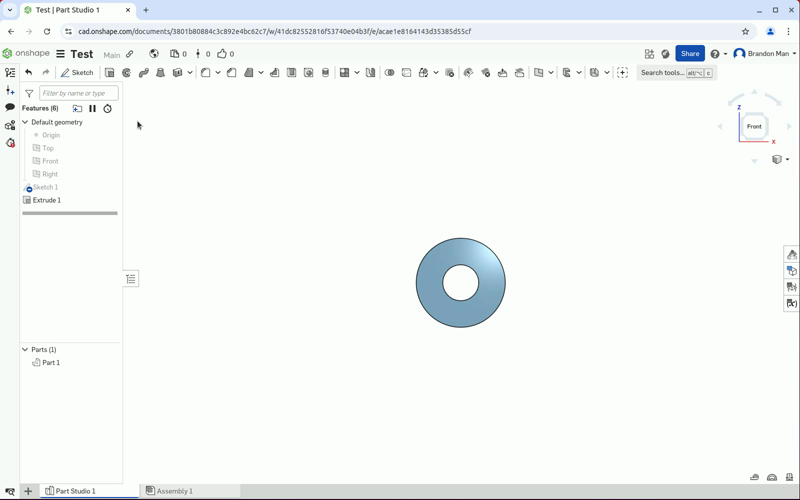
mouse_move(73, 189)
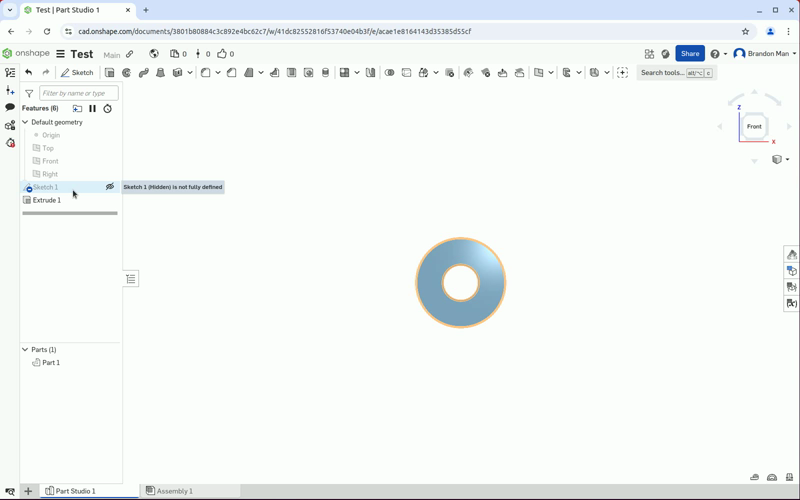
click(73, 189)
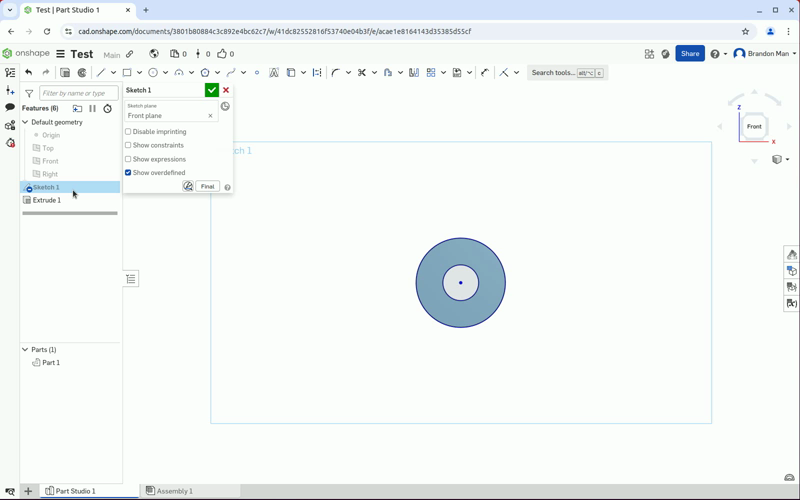
mouse_move(229, 92)
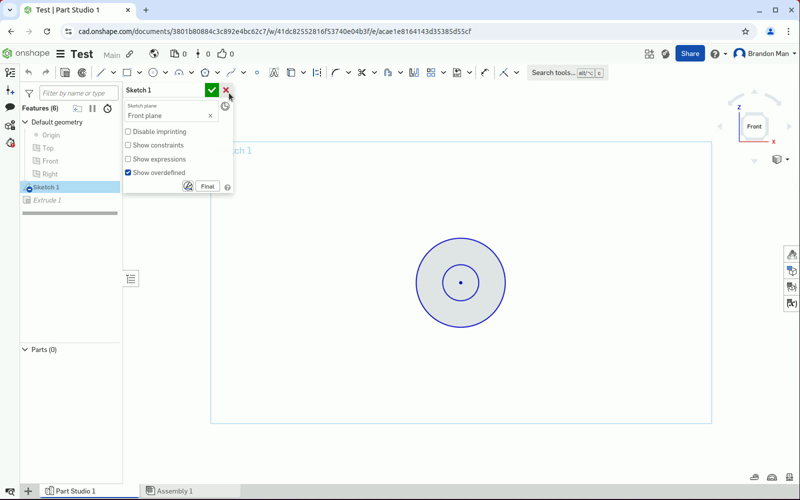
click(229, 92)
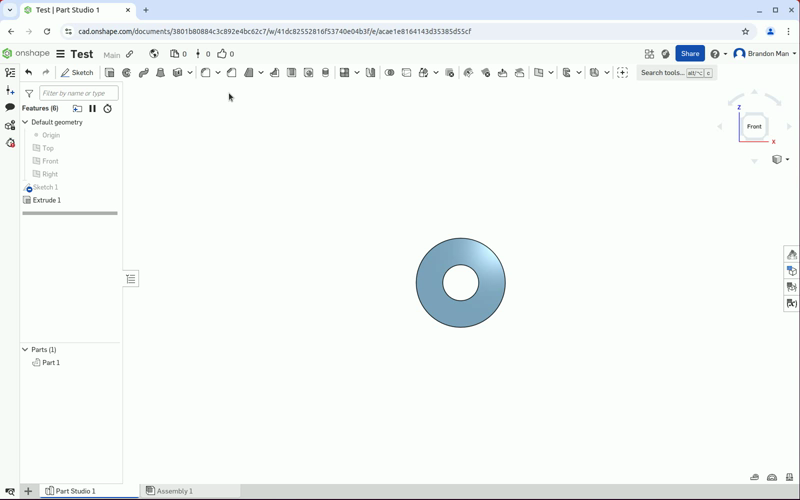
mouse_move(541, 75)
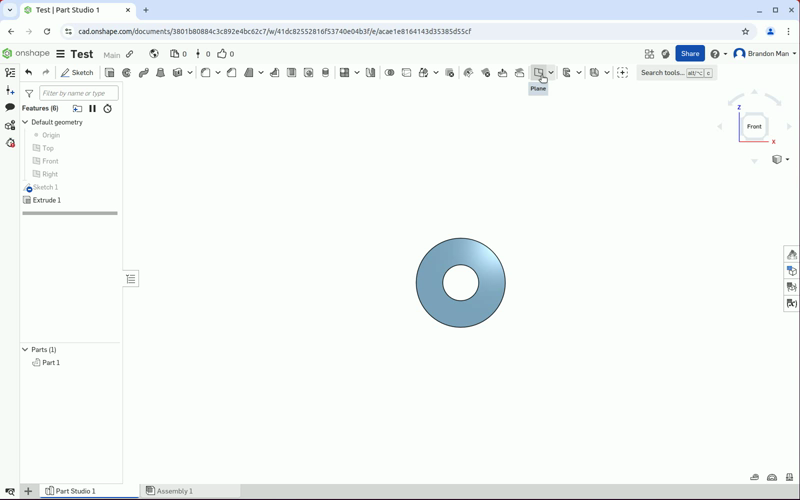
click(541, 75)
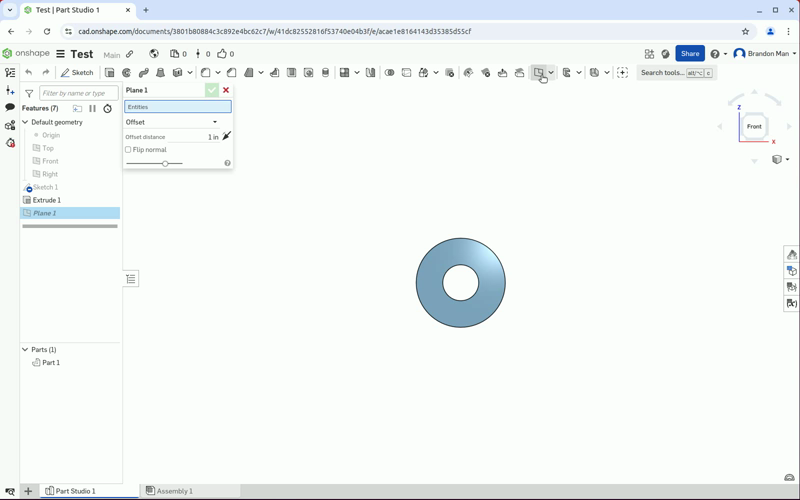
mouse_move(73, 163)
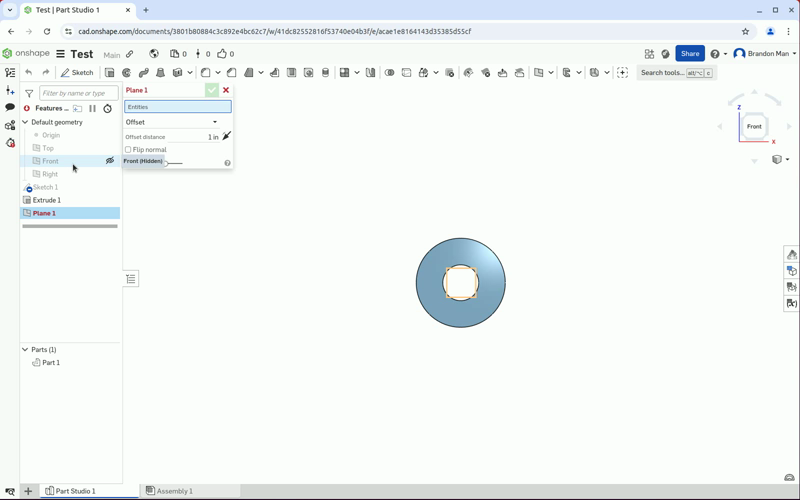
click(73, 163)
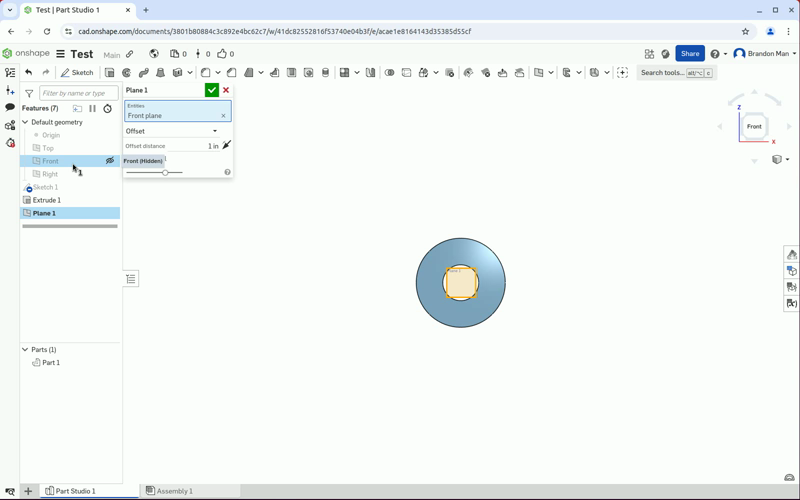
key(tab, 2)
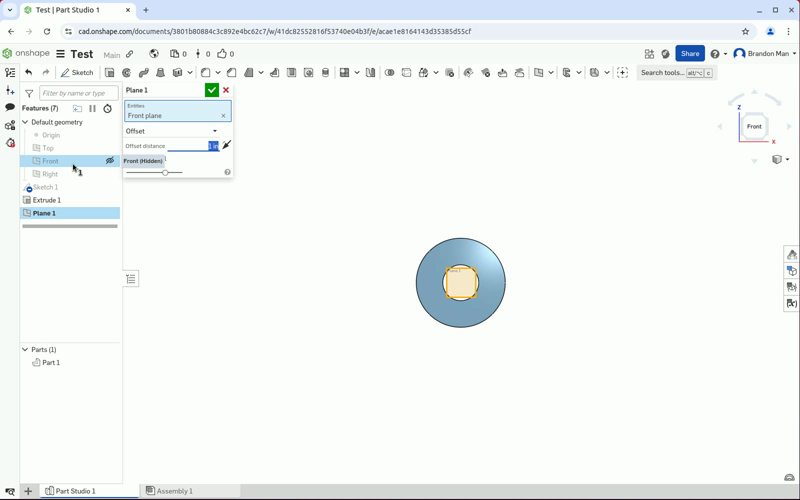
text(3.605)
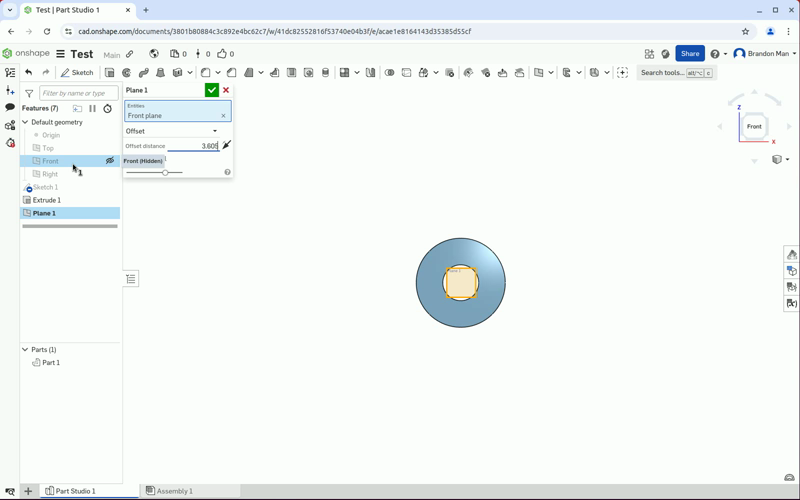
key(enter, 2)
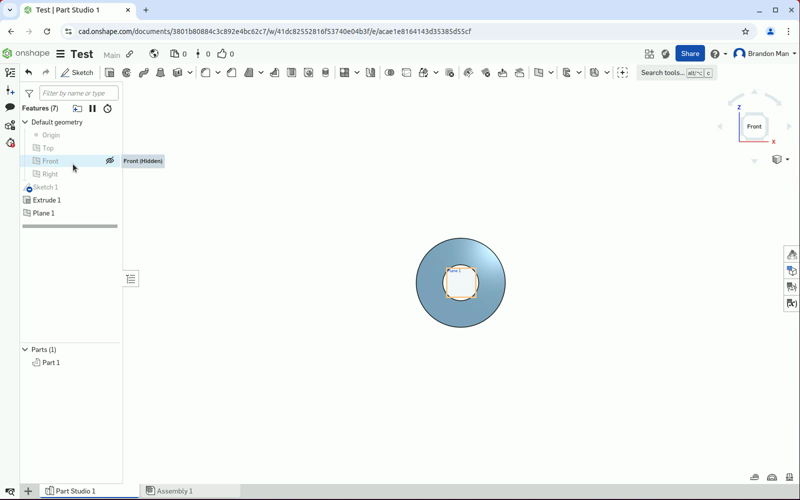
key(shift+s)
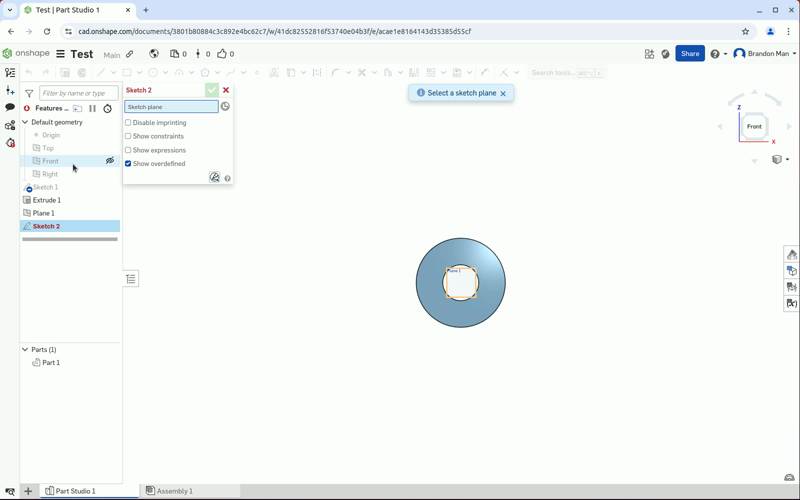
mouse_move(73, 215)
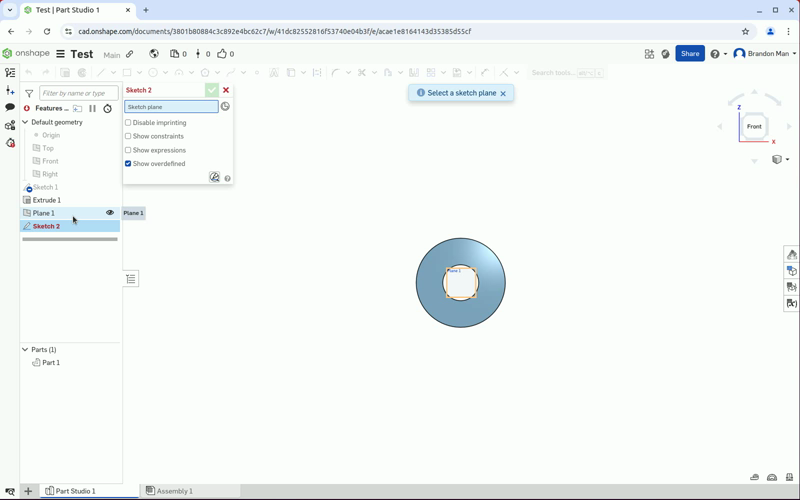
click(73, 215)
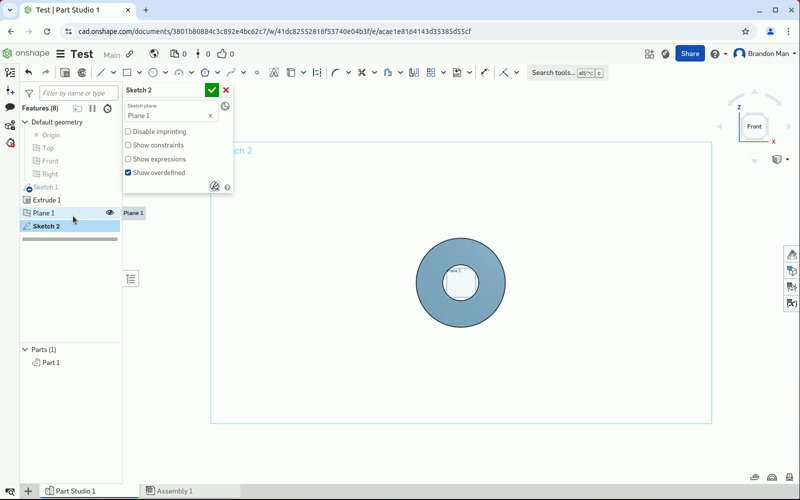
mouse_move(73, 352)
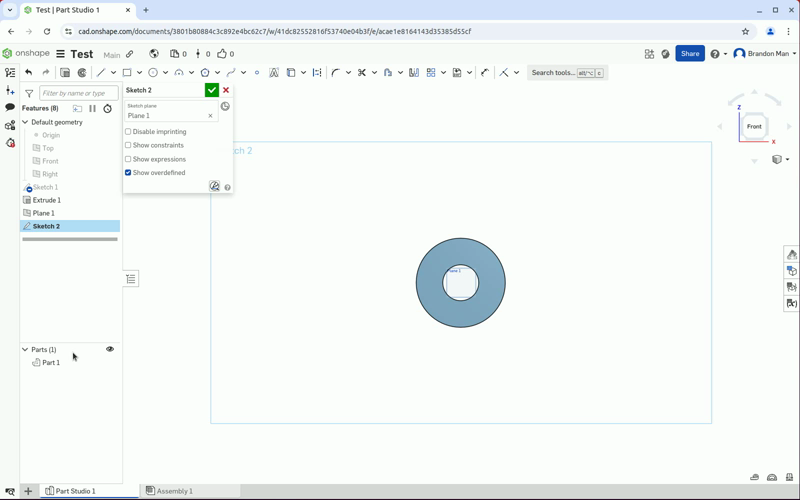
key(y)
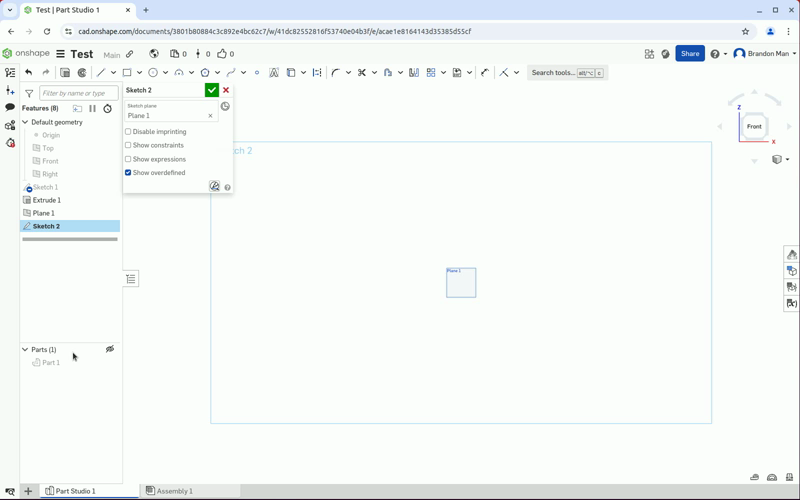
key(c)
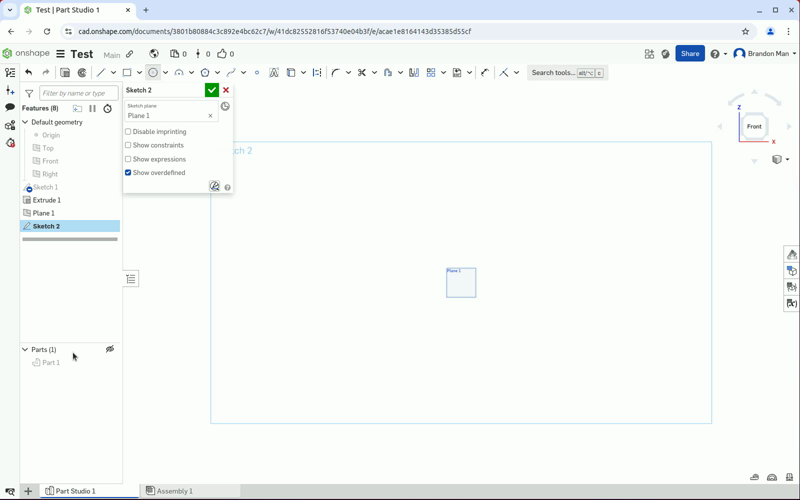
key_down(shift)
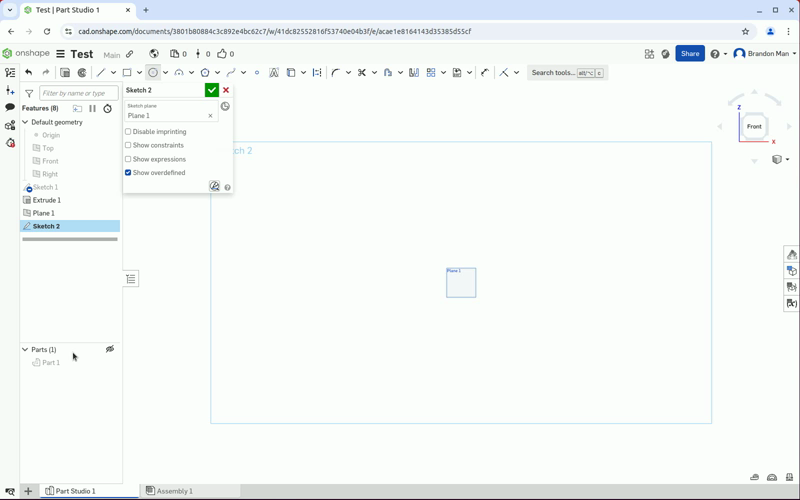
mouse_move(460, 282)
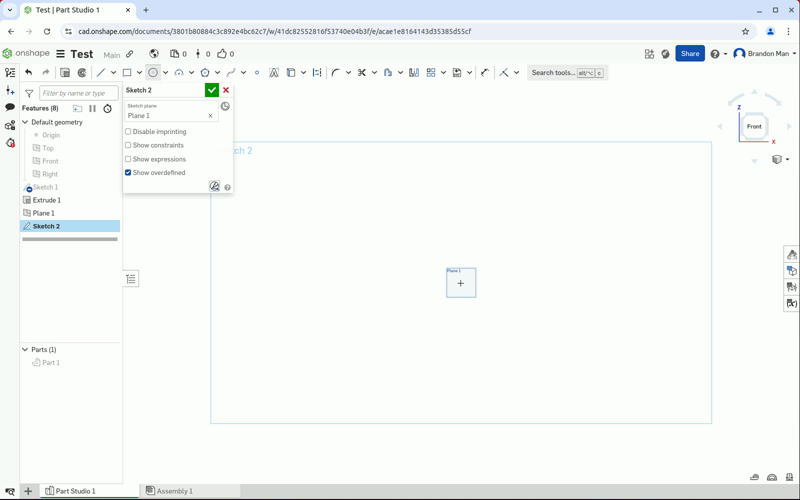
click(460, 282)
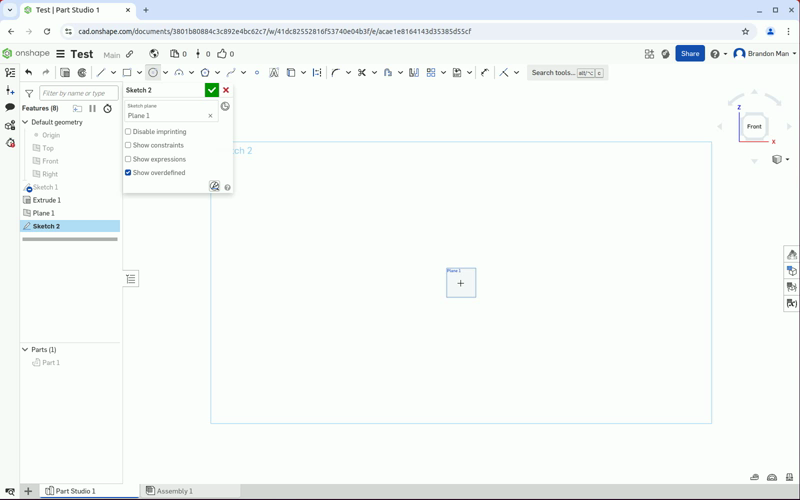
key_up(shift)
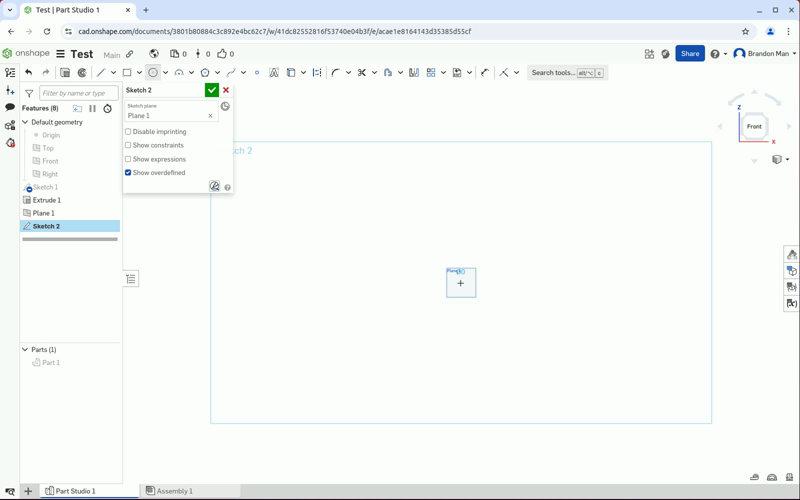
mouse_move(492, 282)
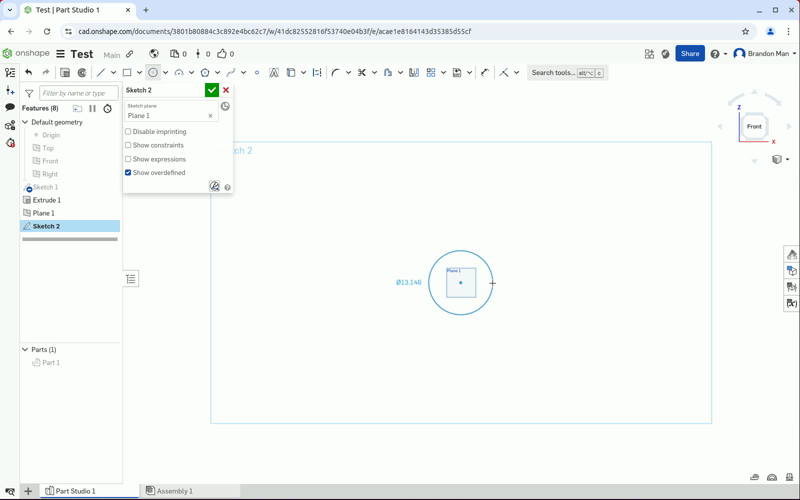
click(492, 282)
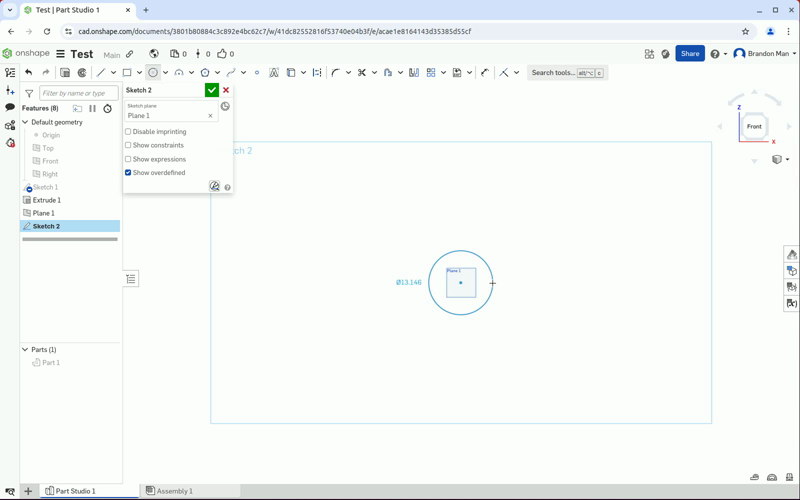
key(esc)
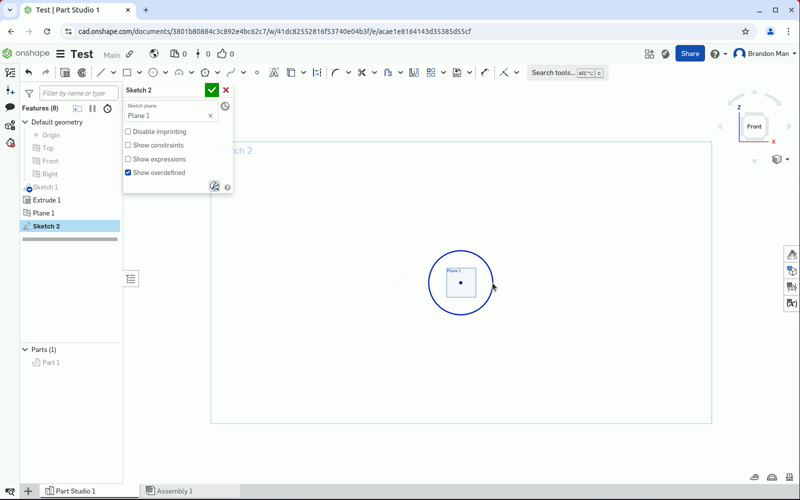
key(c)
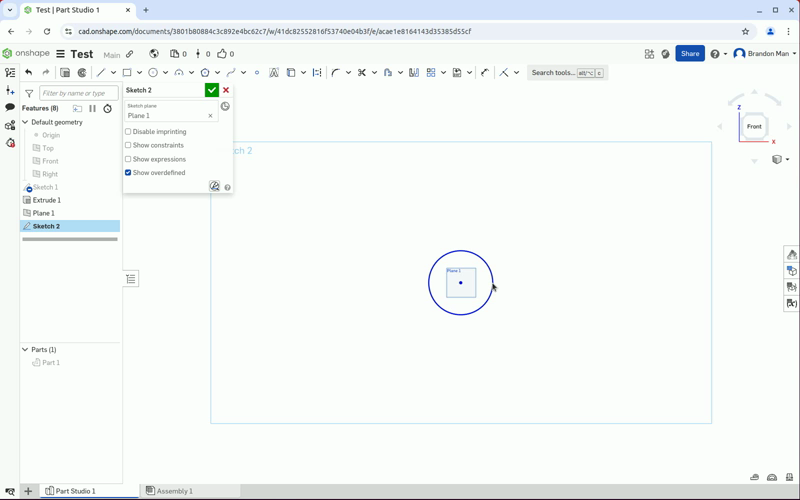
key_down(shift)
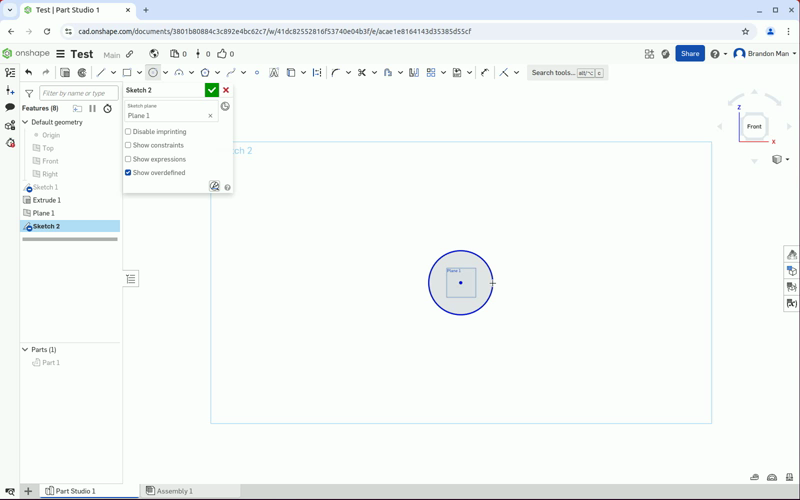
mouse_move(460, 282)
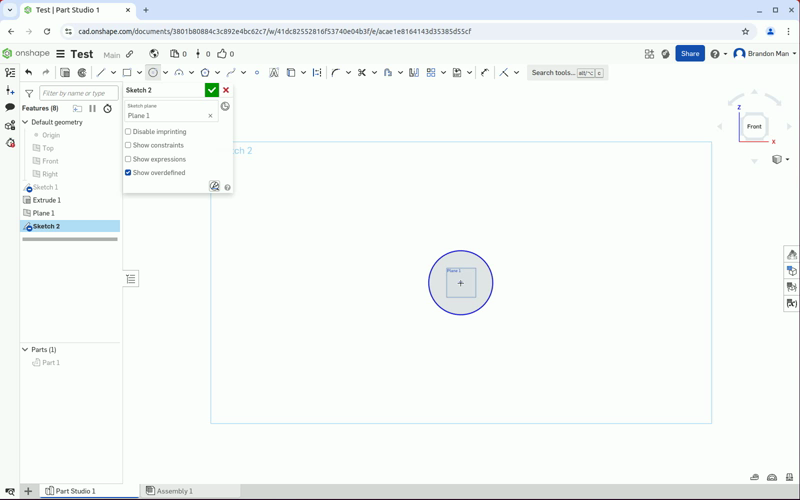
click(460, 282)
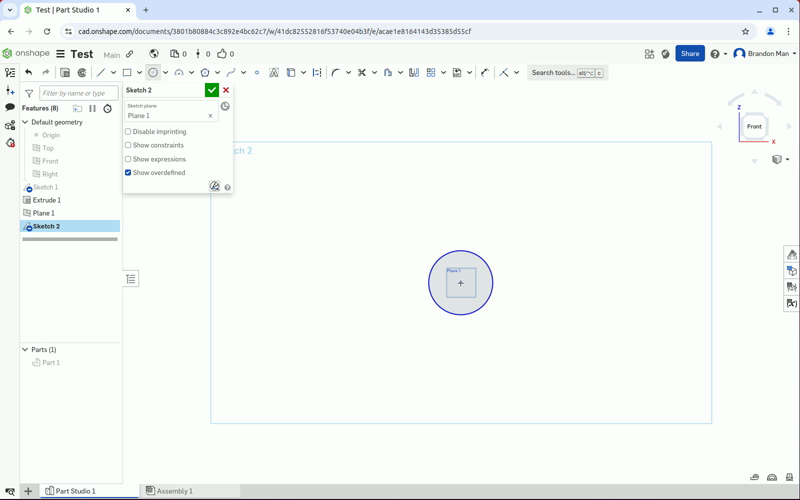
key_up(shift)
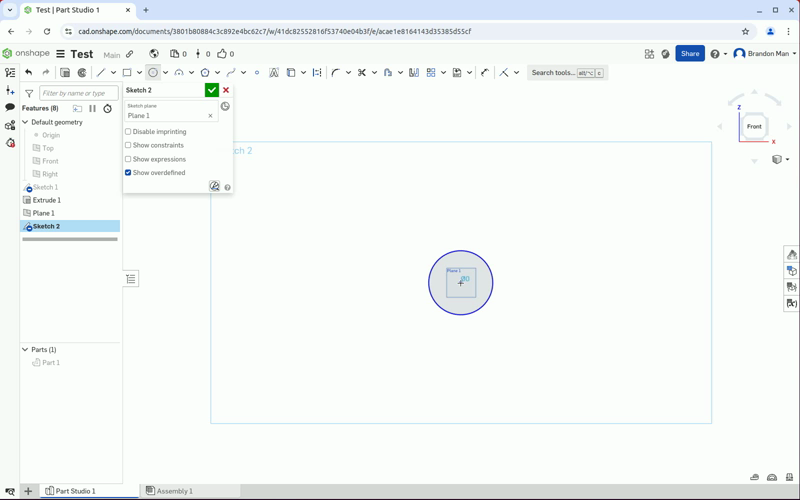
mouse_move(478, 282)
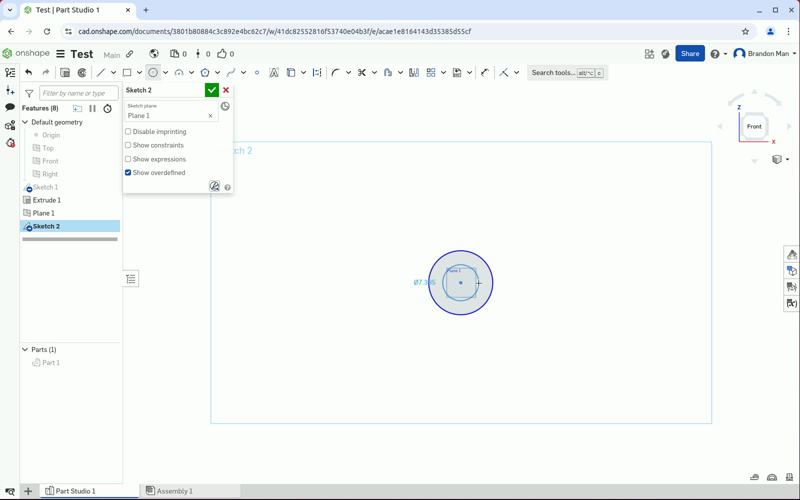
click(478, 282)
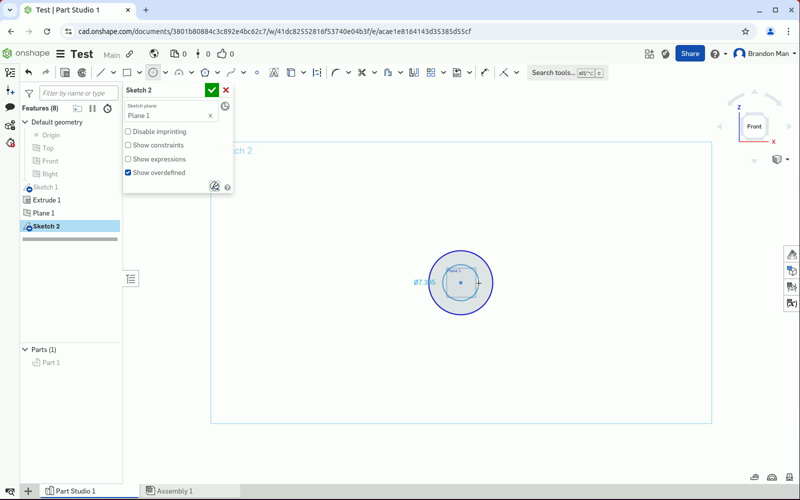
key(esc)
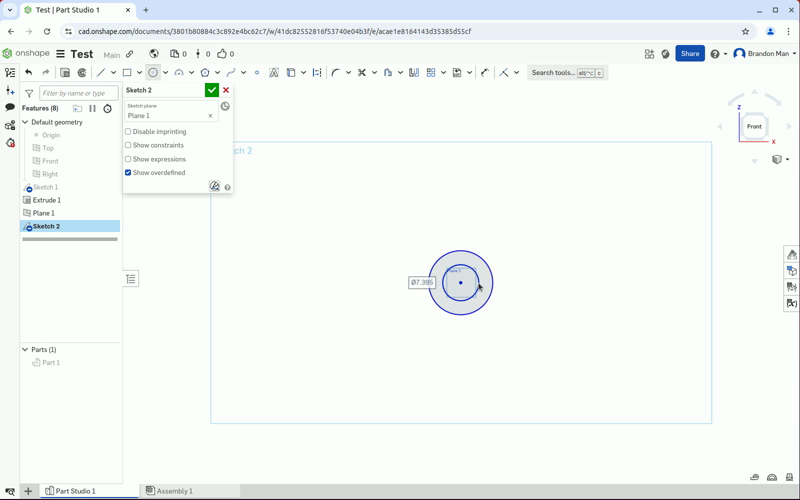
mouse_move(483, 266)
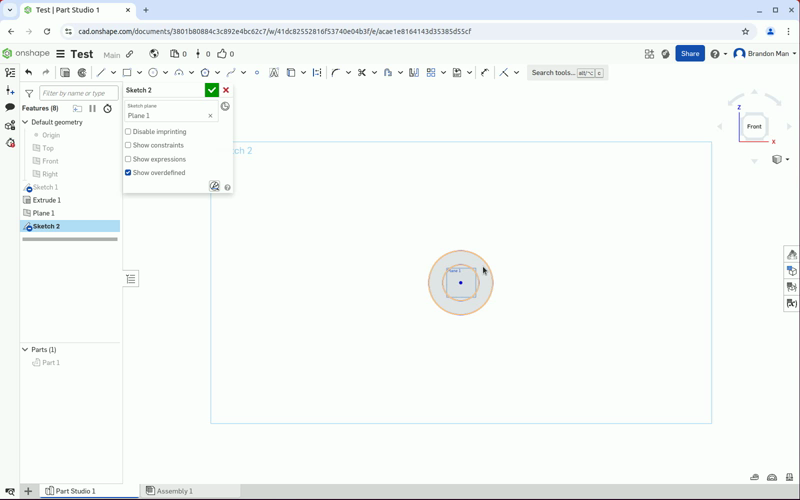
click(483, 266)
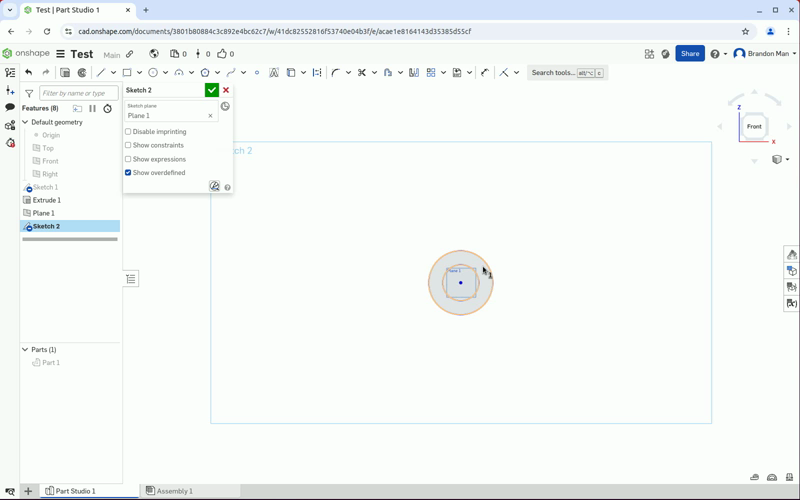
mouse_move(73, 352)
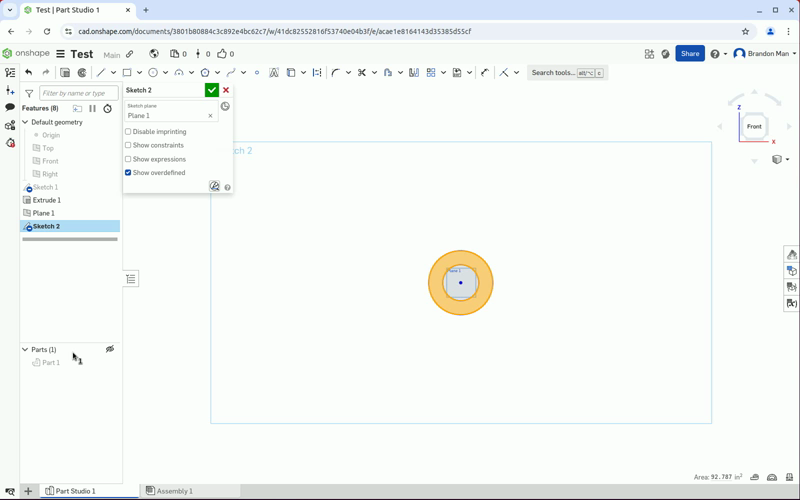
key(shift+y)
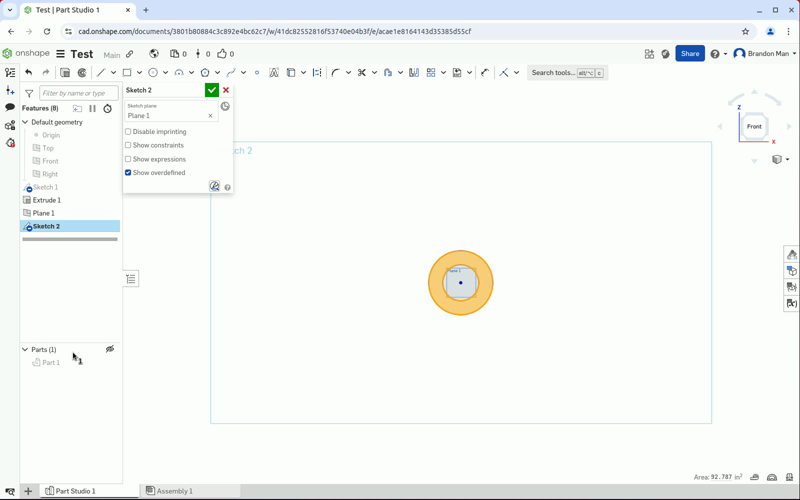
key(shift+e)
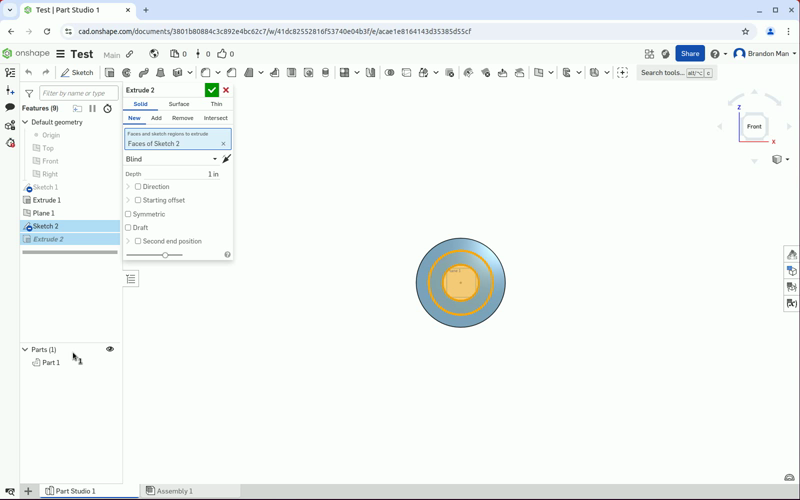
mouse_move(143, 106)
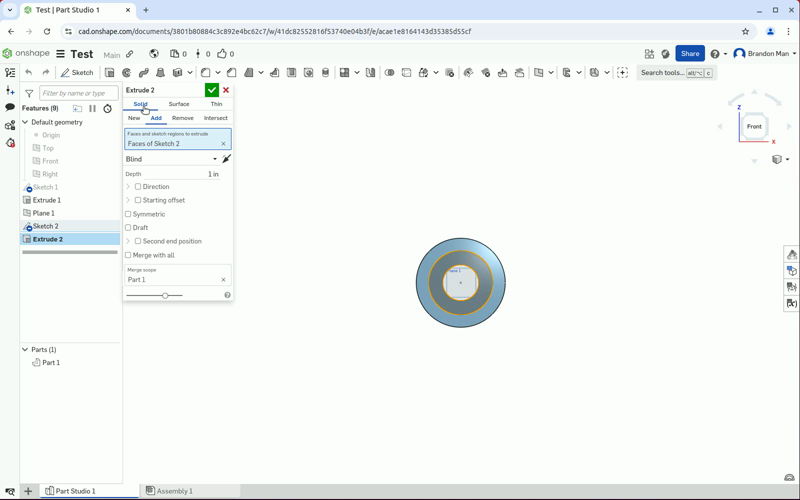
click(143, 106)
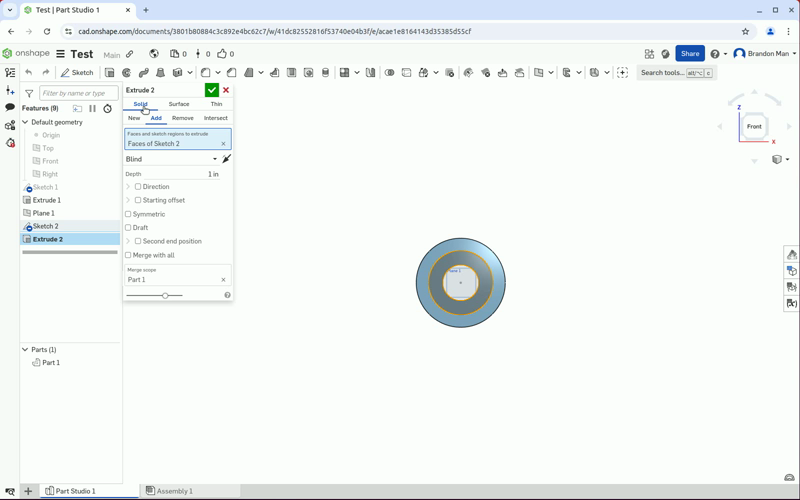
mouse_move(137, 120)
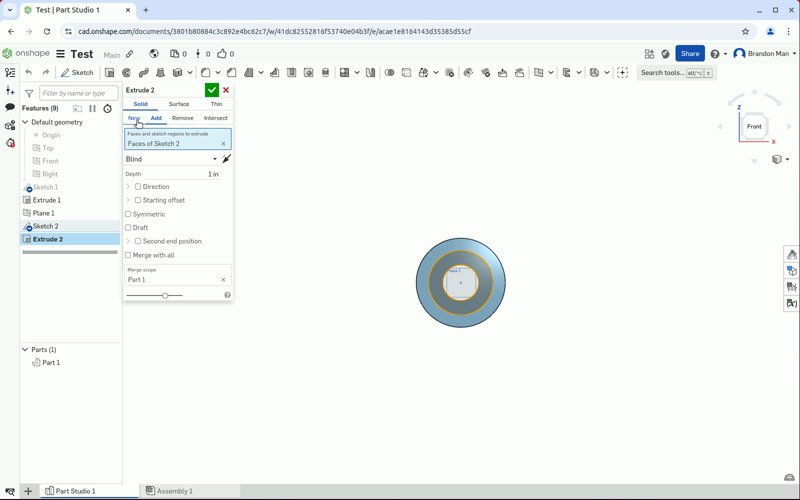
click(137, 120)
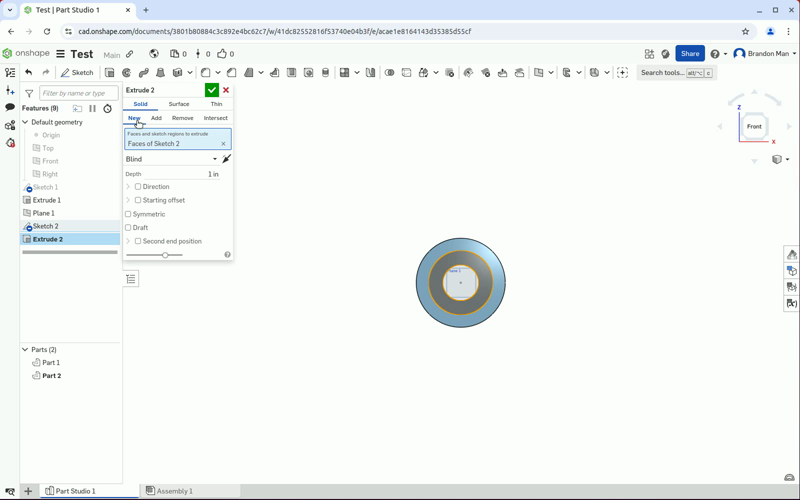
key(tab, 4)
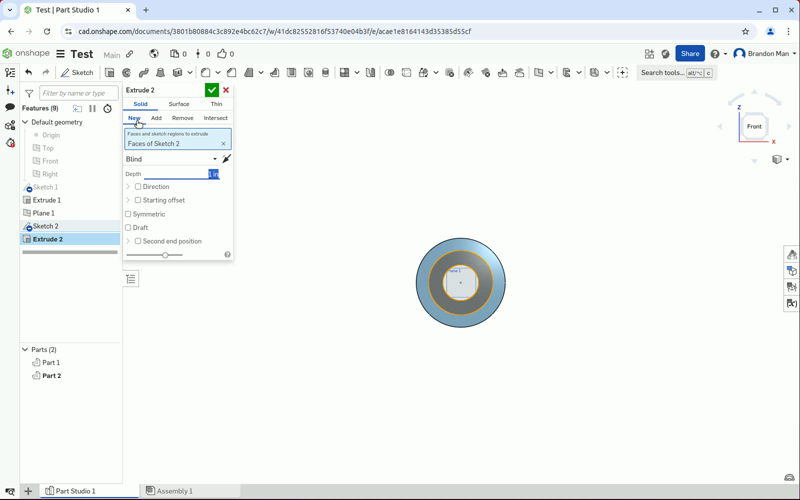
text(1.204)
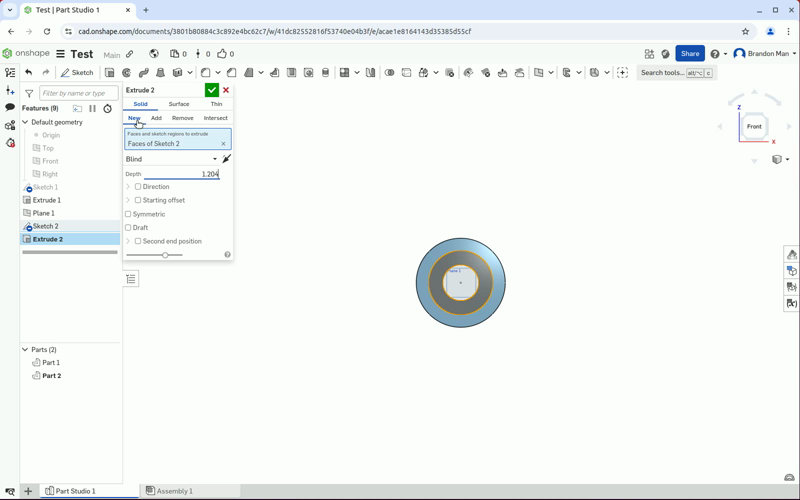
key(enter)
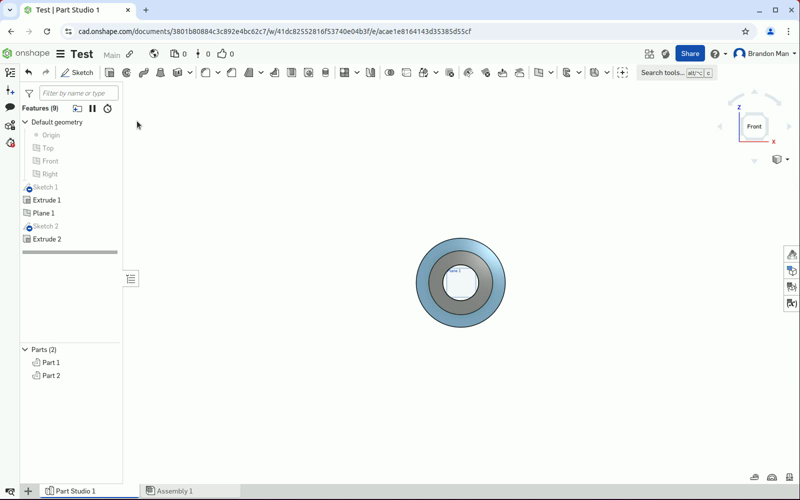
key(shift+h)
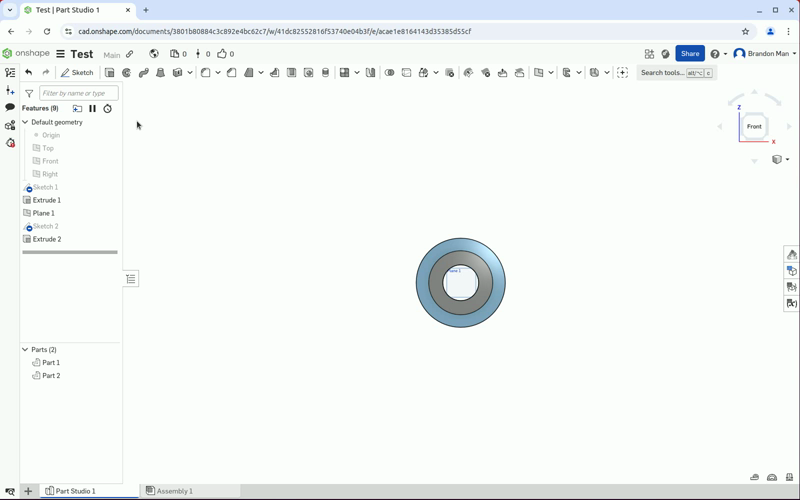
key(shift+h)
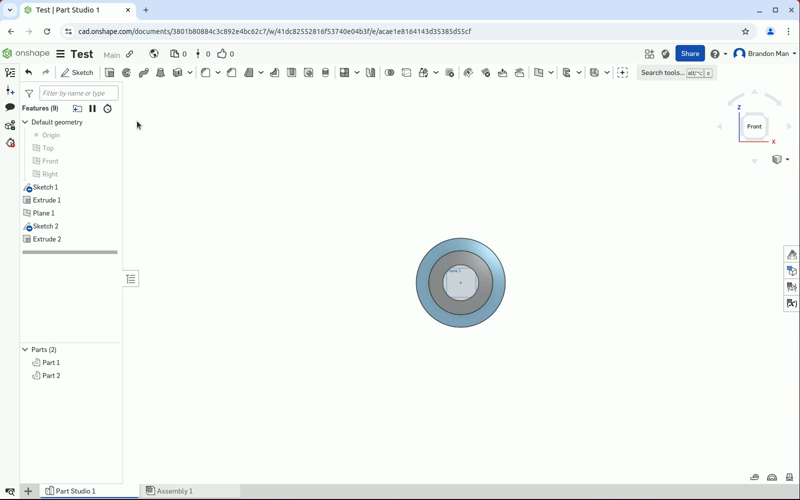
key(shift+7)
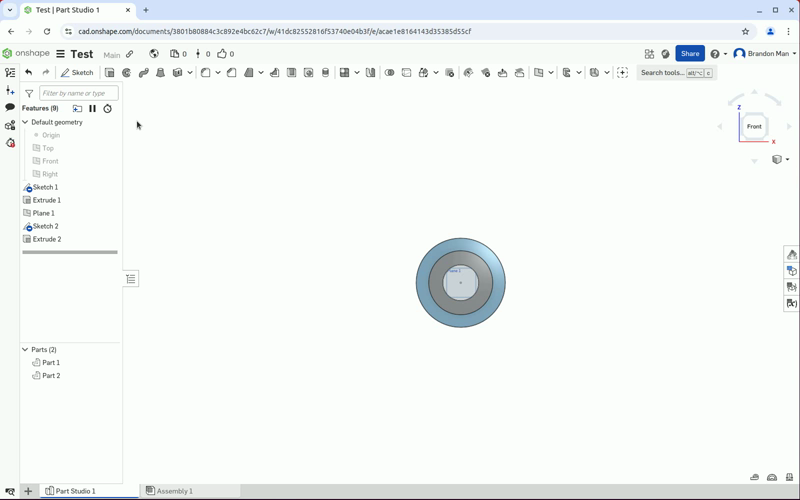
key(left, 2)
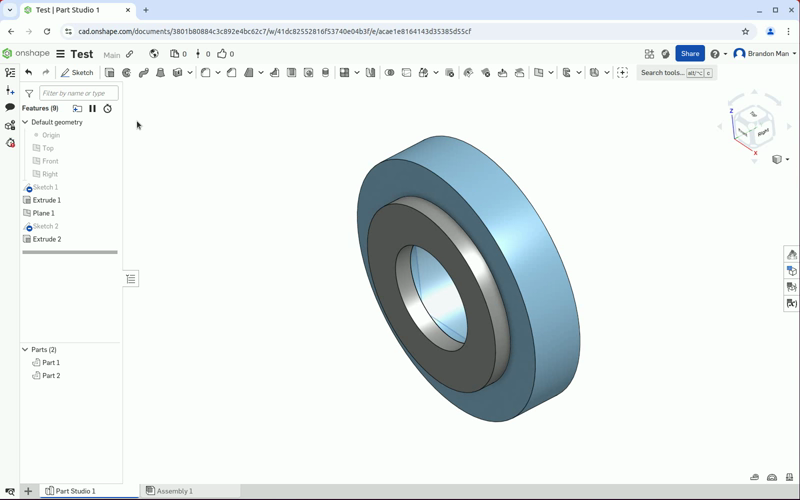
key(down, 2)
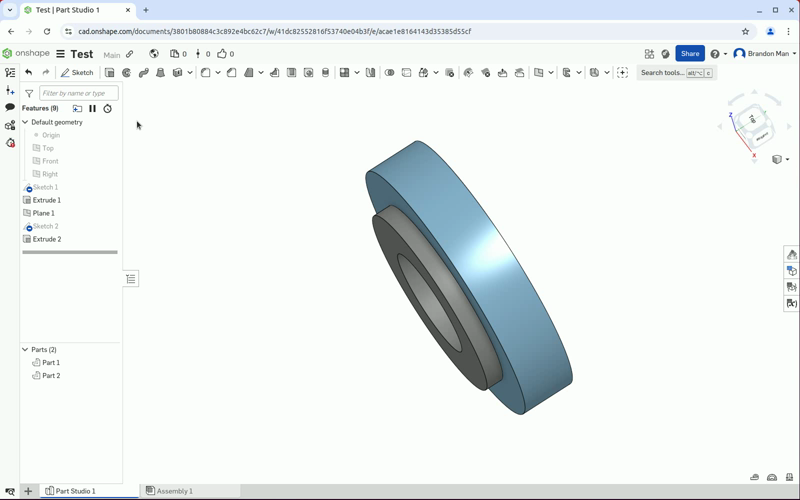
key(up, 2)
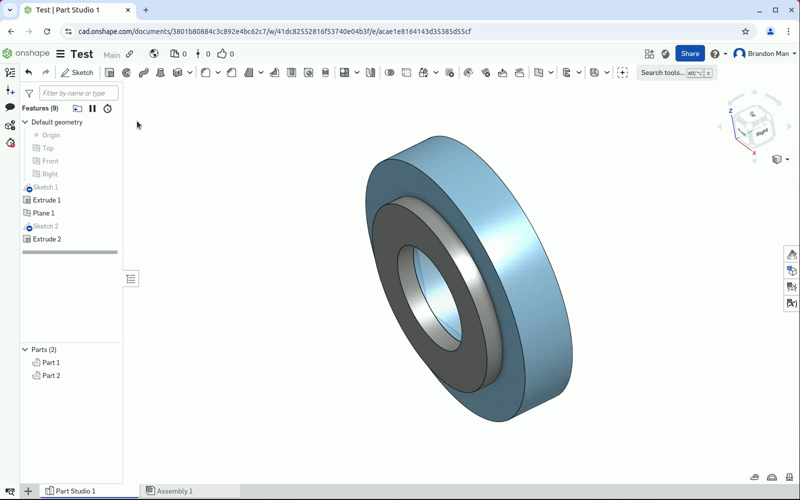
key(right, 2)
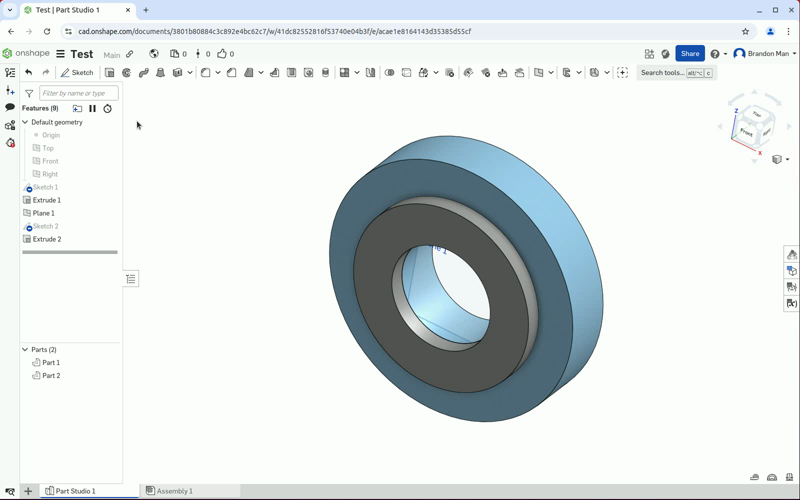
mouse_move(73, 189)
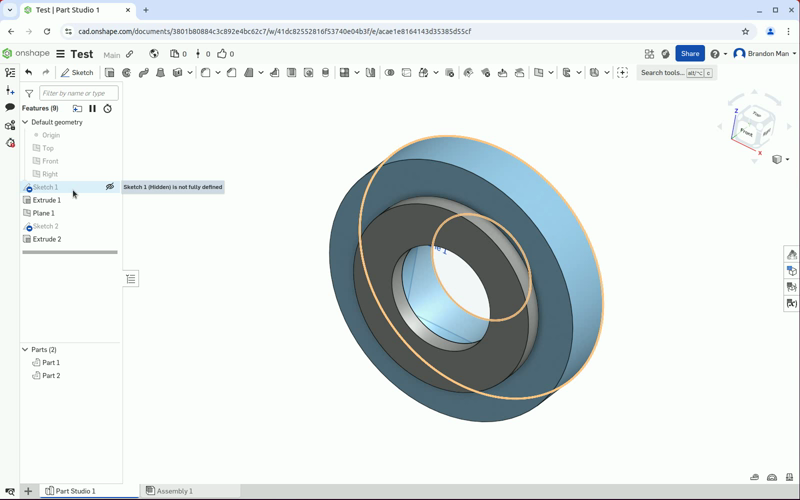
click(73, 189)